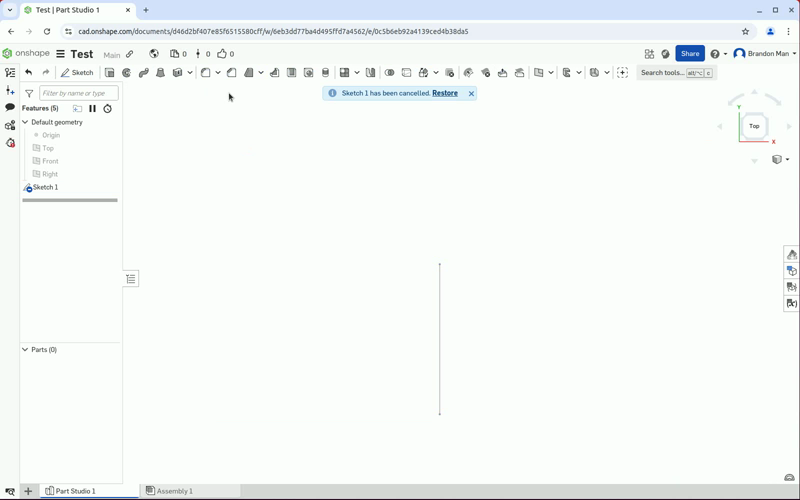
key(shift+h)
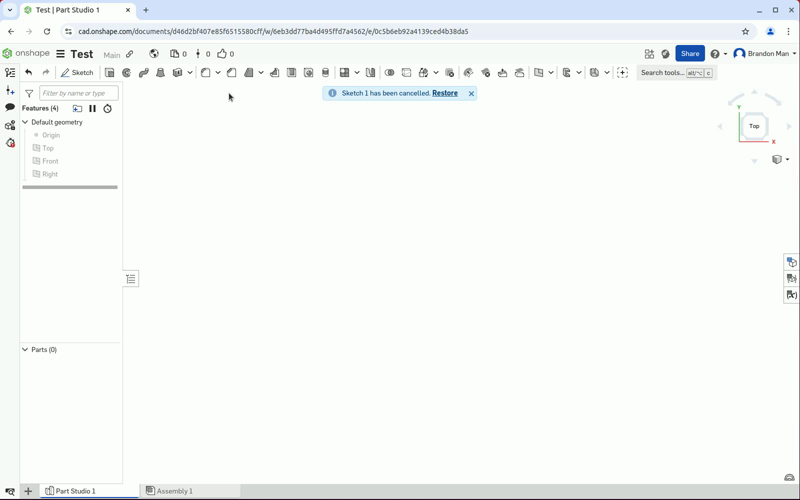
mouse_move(73, 352)
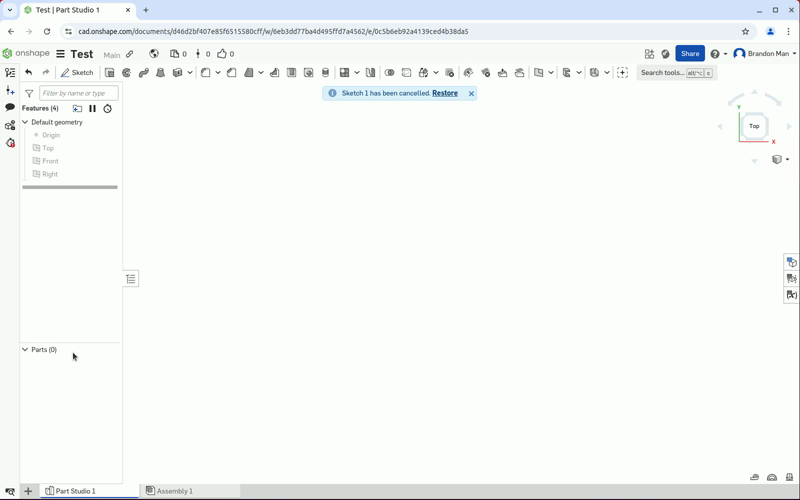
key(y)
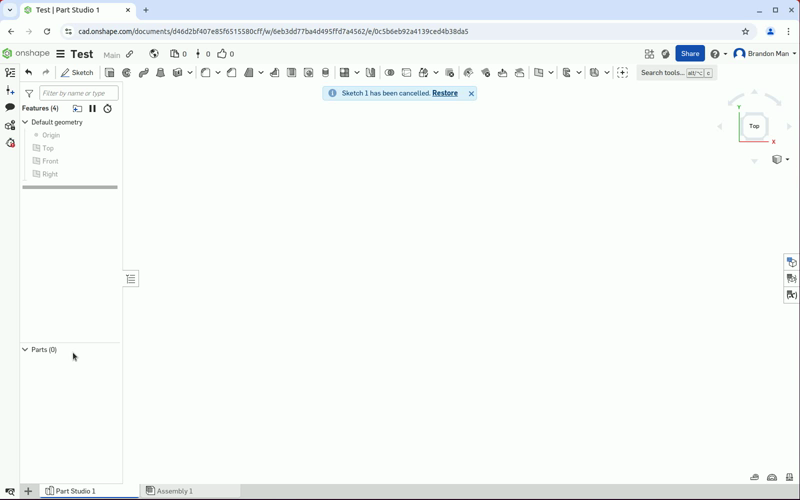
key(shift+p)
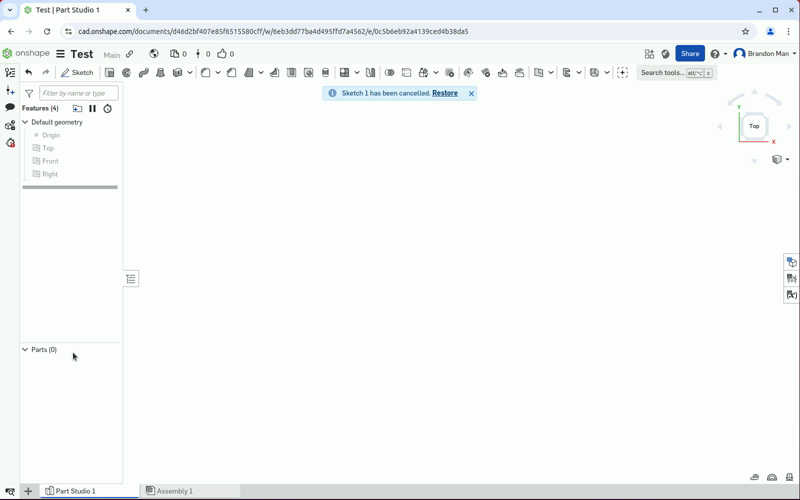
key(space)
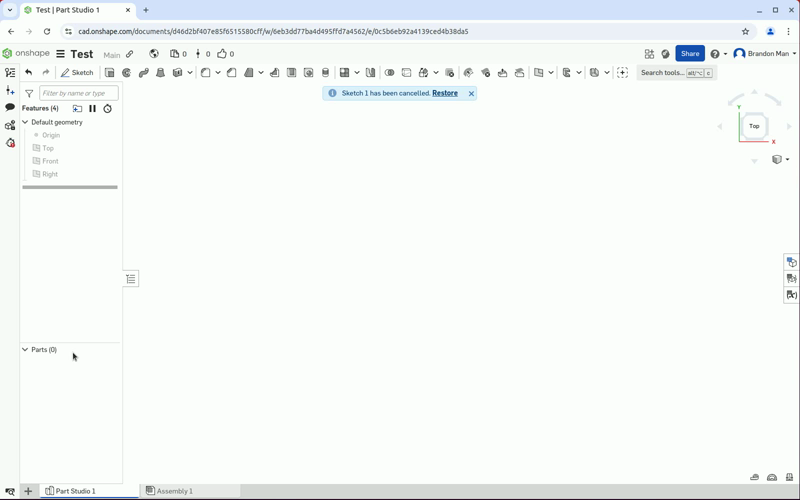
key_down(shift)
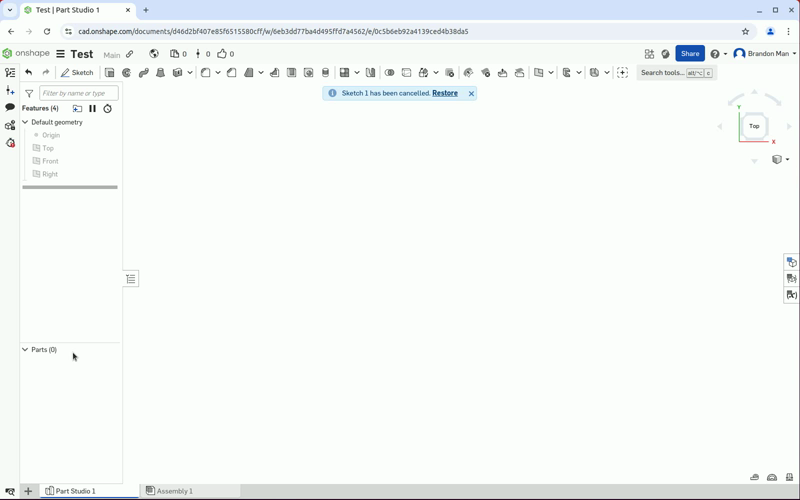
key(up)
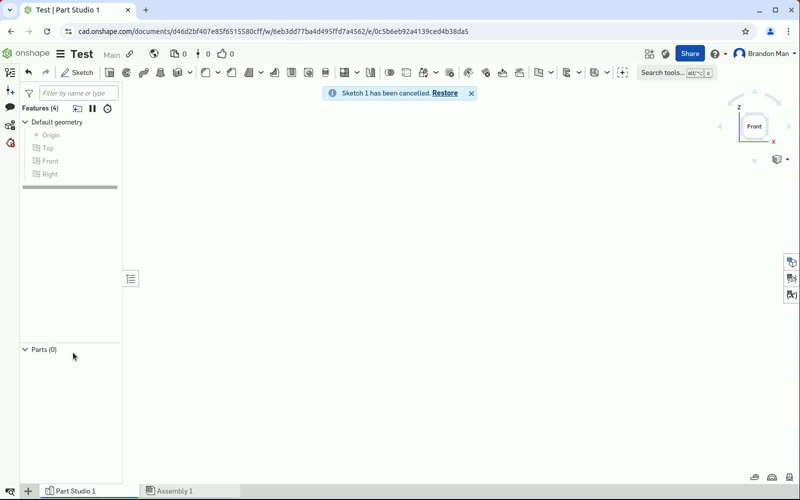
key_up(shift)
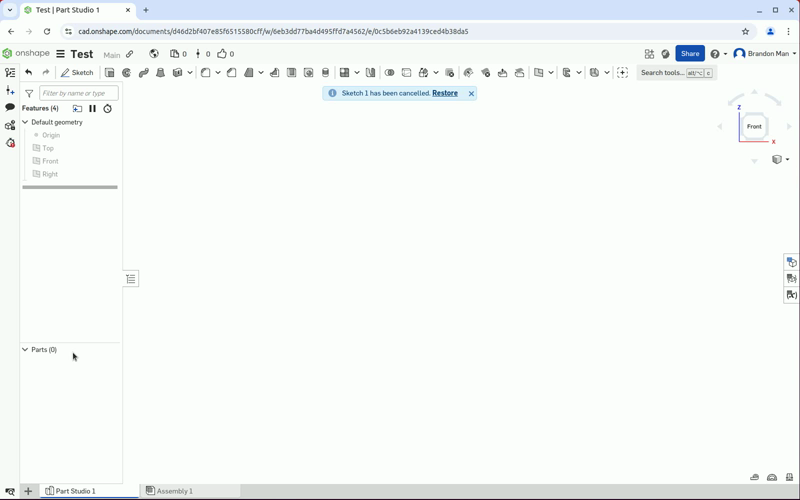
mouse_move(73, 352)
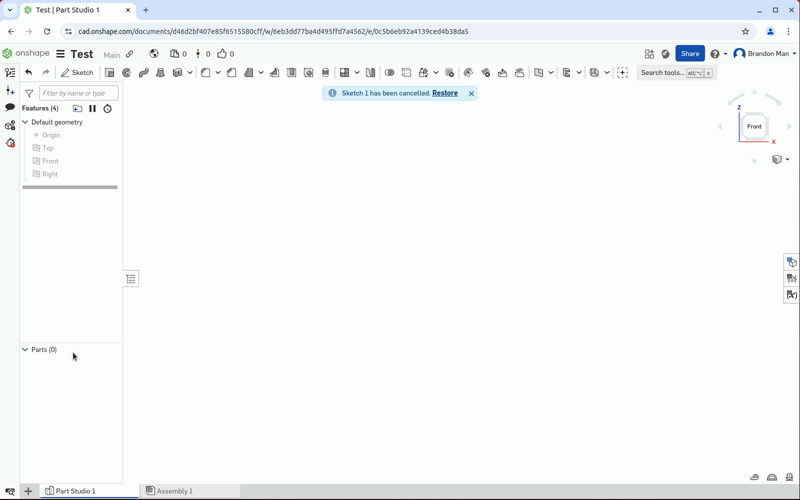
key(shift+y)
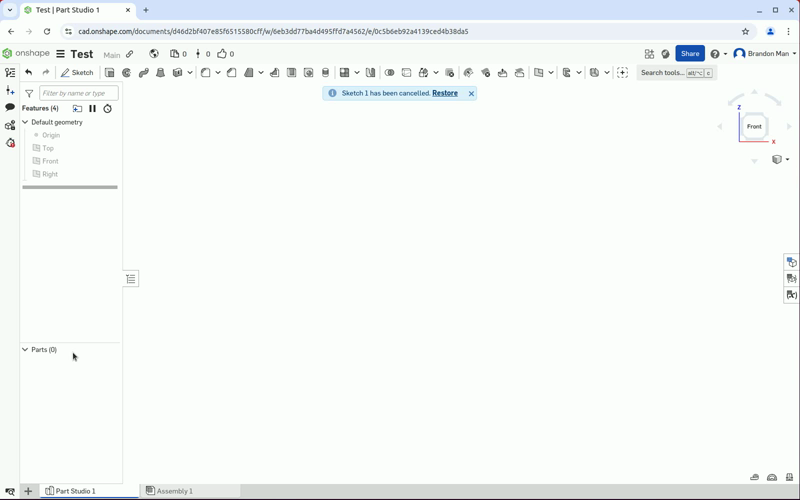
key(shift+s)
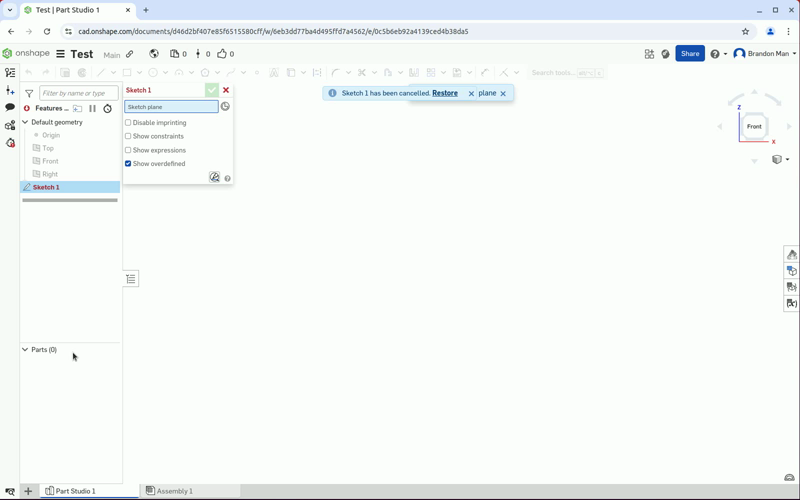
mouse_move(73, 163)
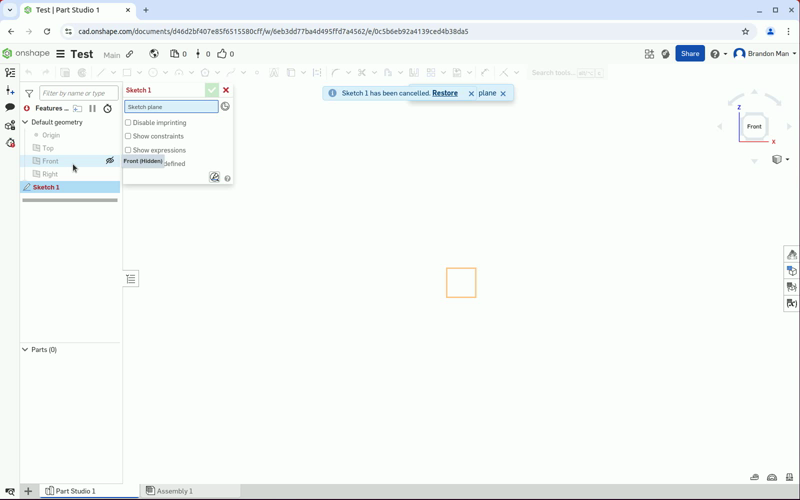
click(73, 163)
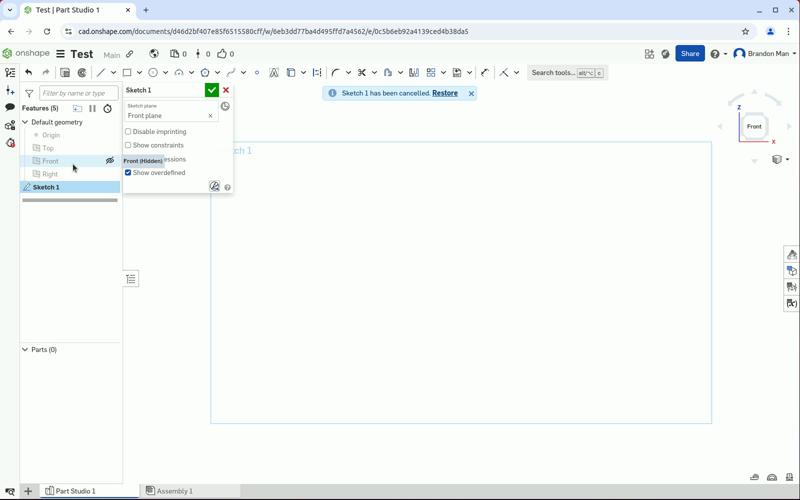
mouse_move(73, 352)
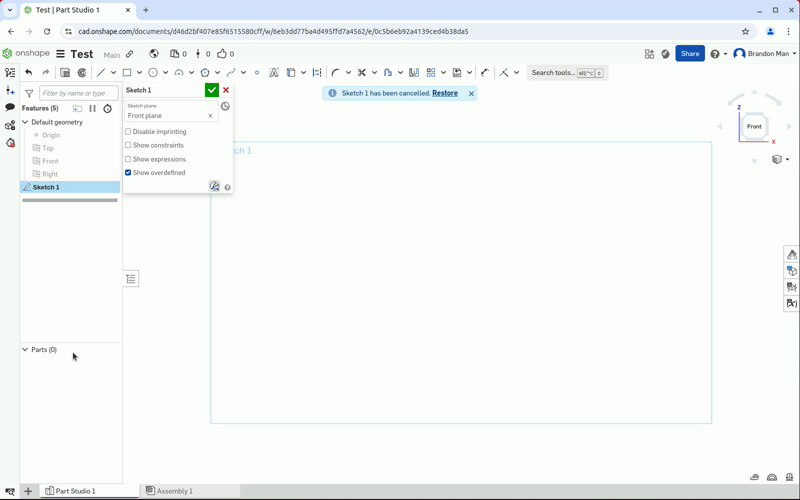
key(y)
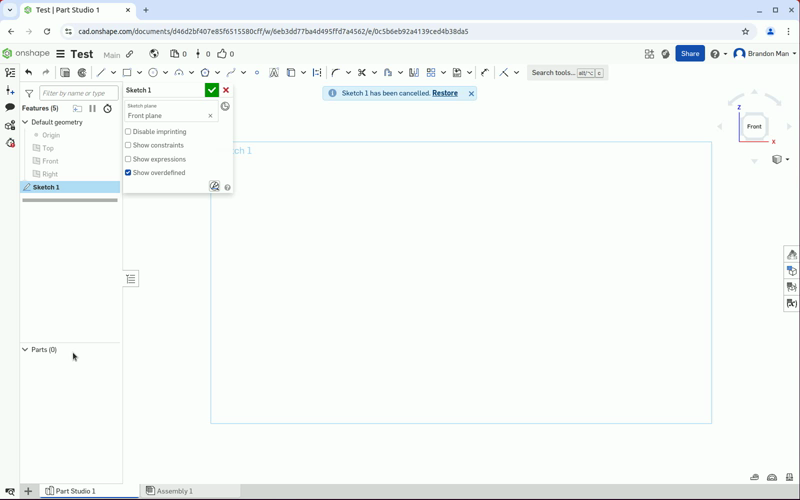
key(c)
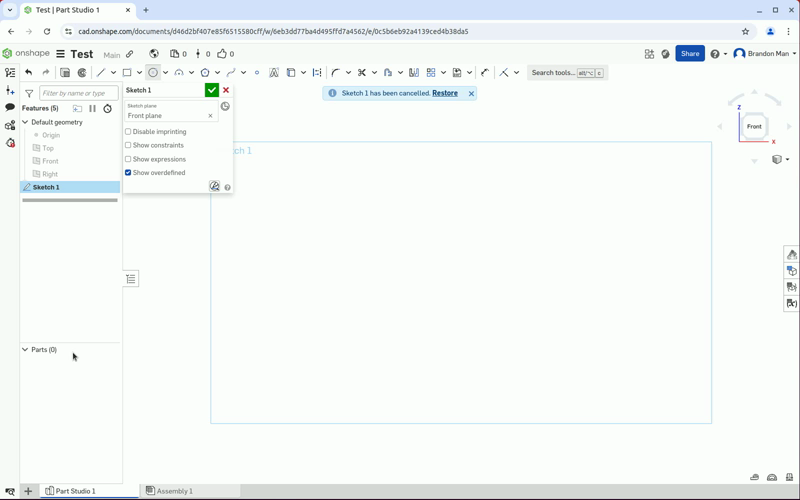
key_down(shift)
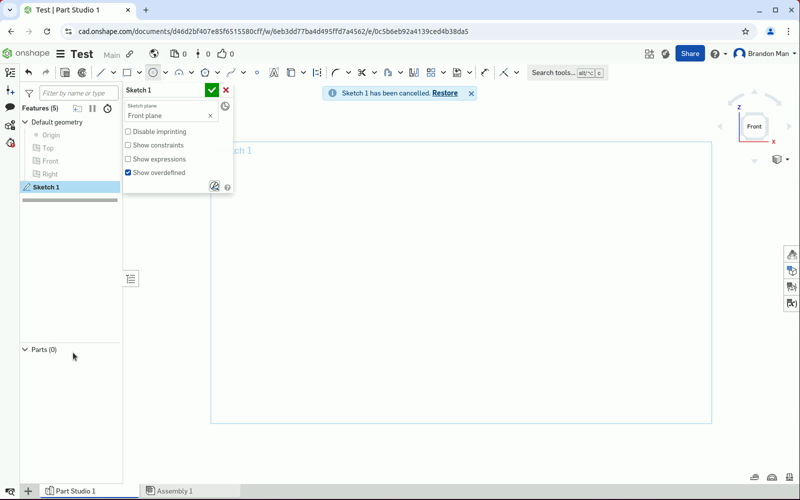
mouse_move(461, 282)
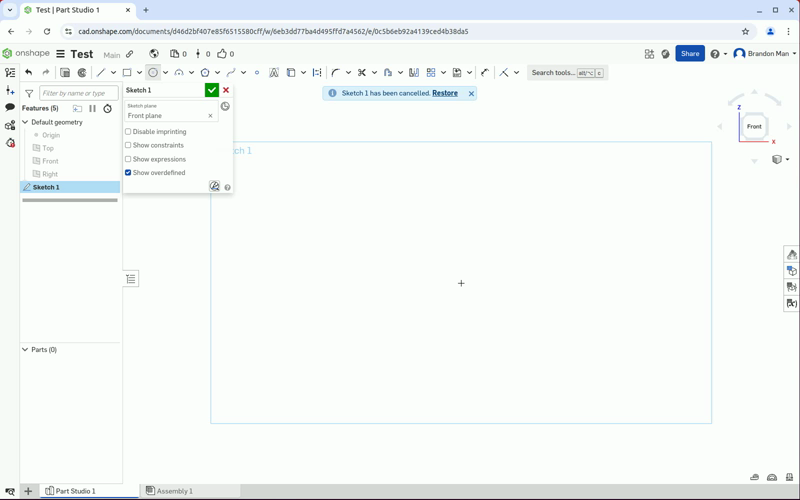
click(461, 282)
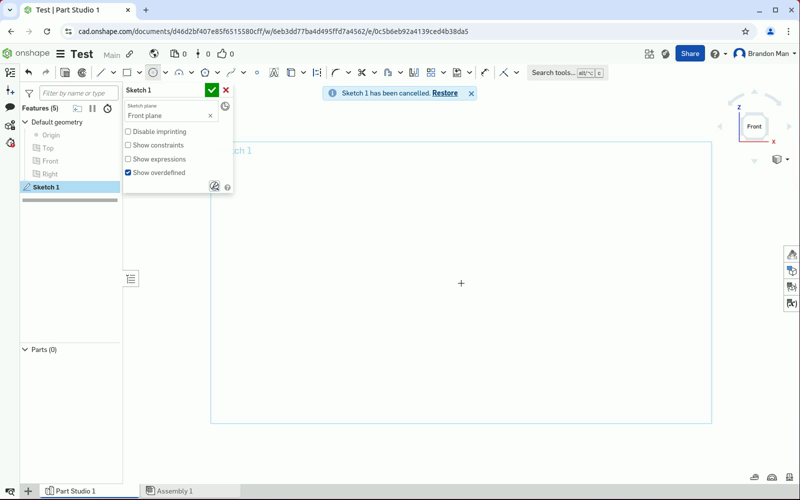
key_up(shift)
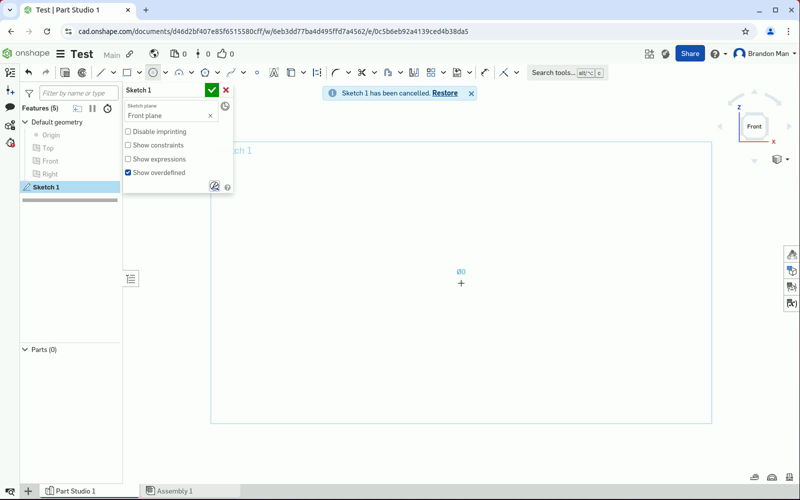
mouse_move(503, 282)
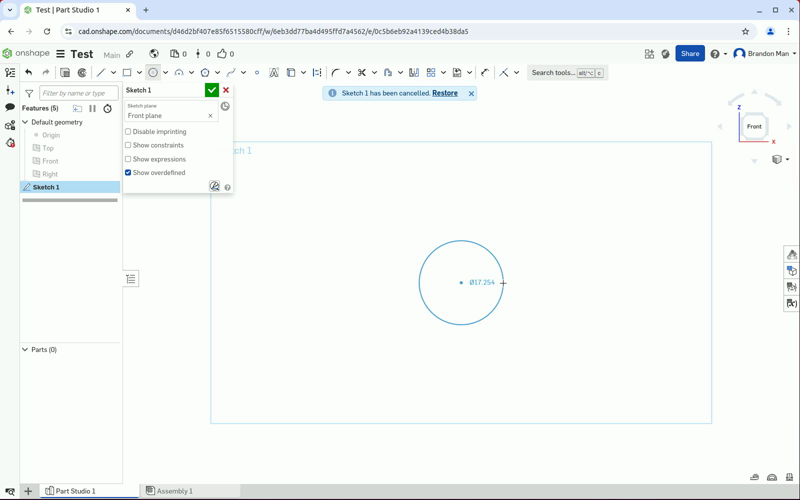
click(503, 282)
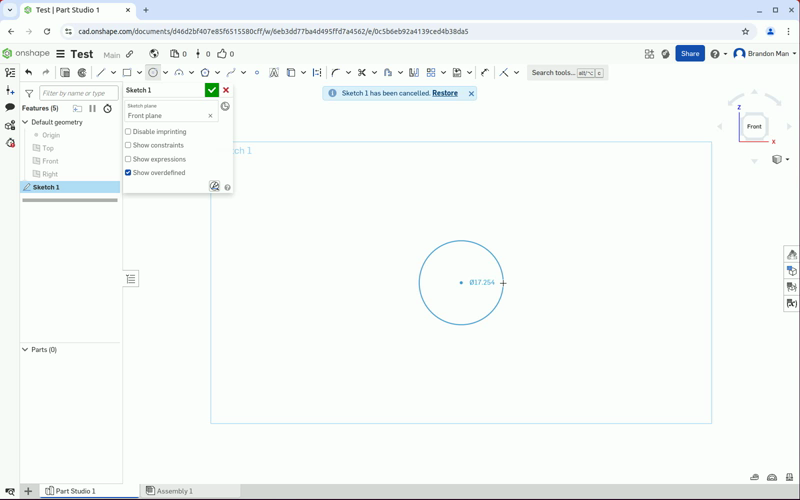
key(esc)
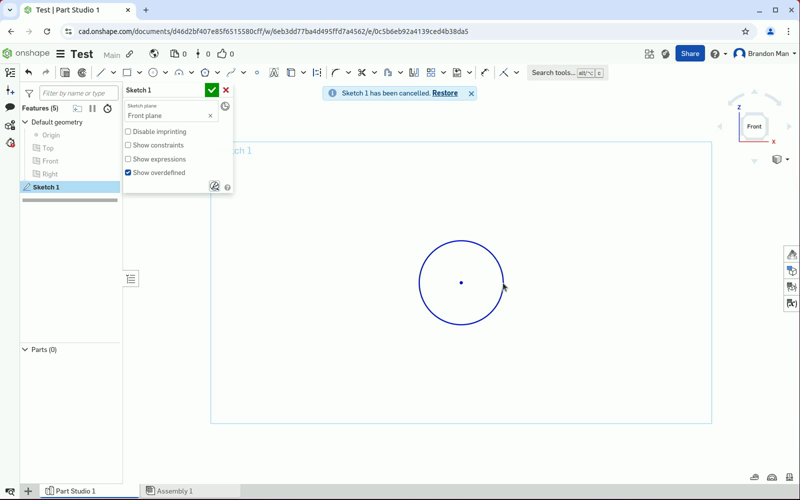
key(c)
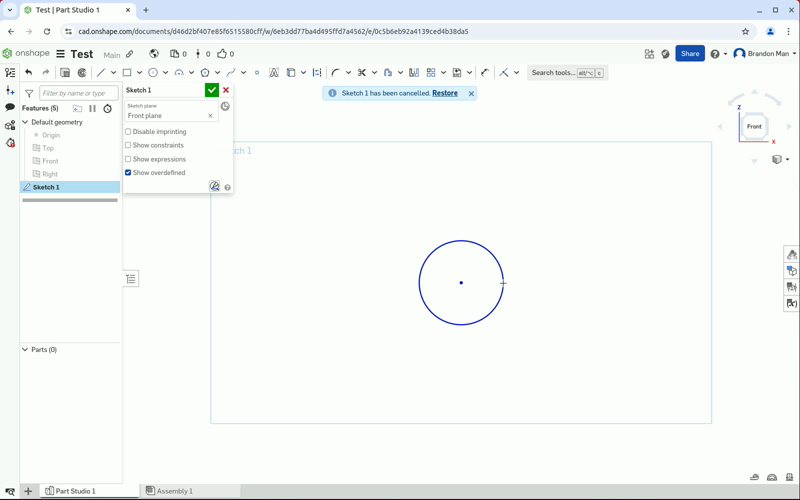
key_down(shift)
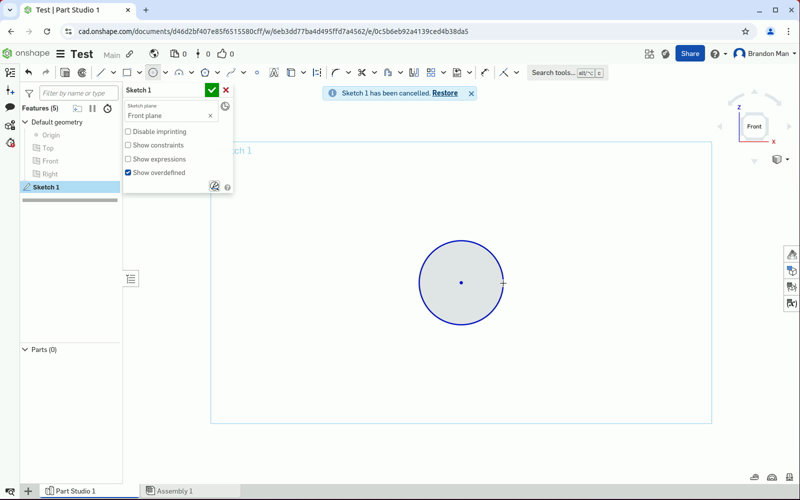
mouse_move(461, 282)
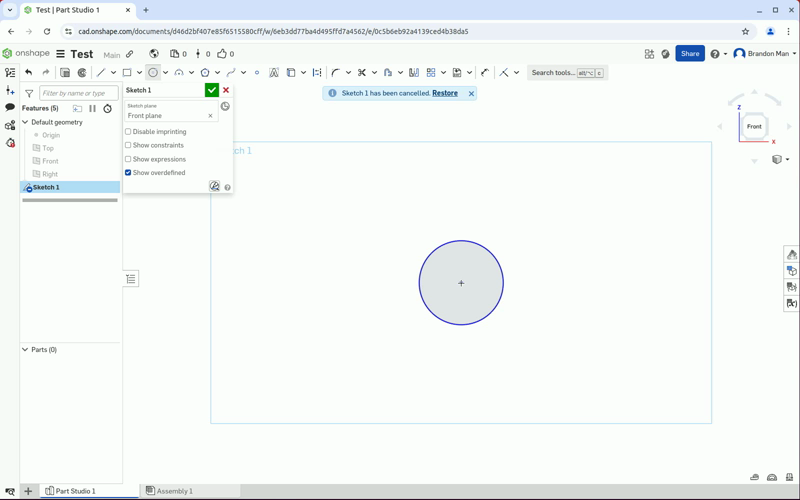
click(461, 282)
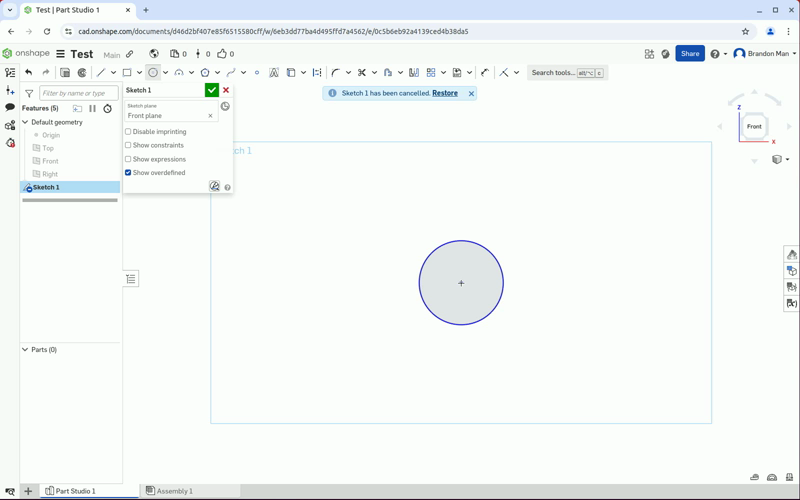
key_up(shift)
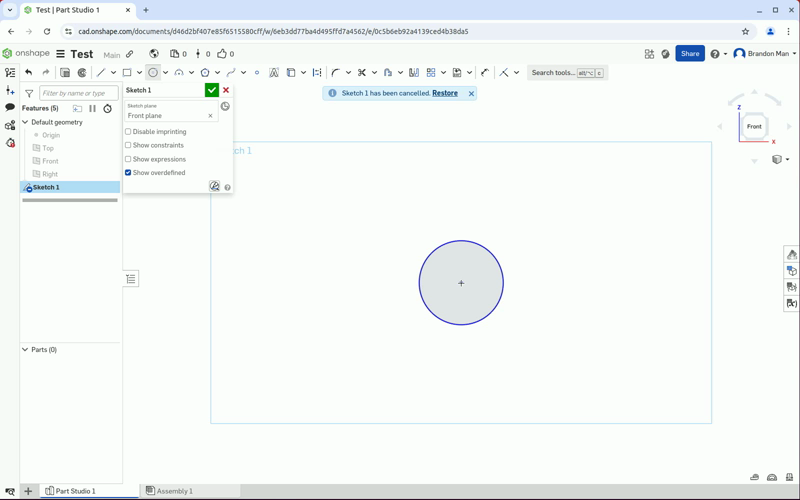
mouse_move(482, 282)
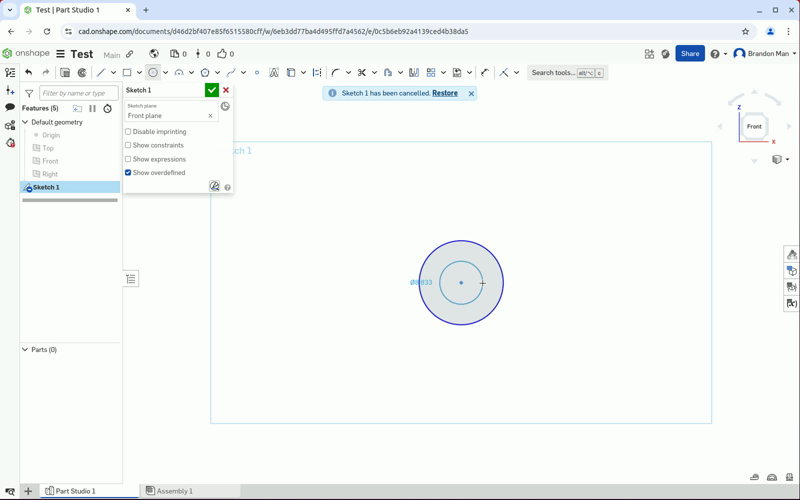
click(482, 282)
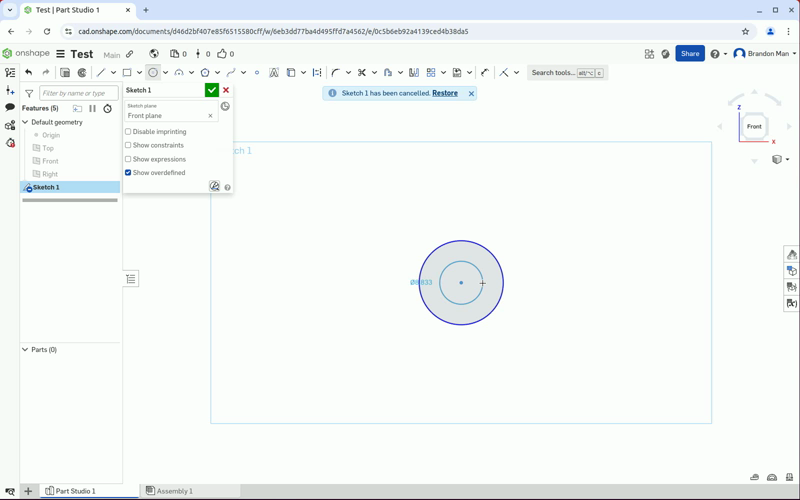
key(esc)
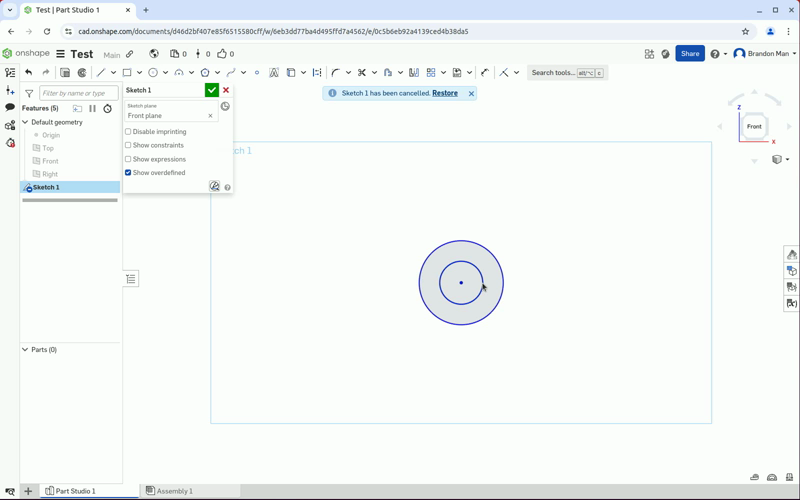
mouse_move(439, 272)
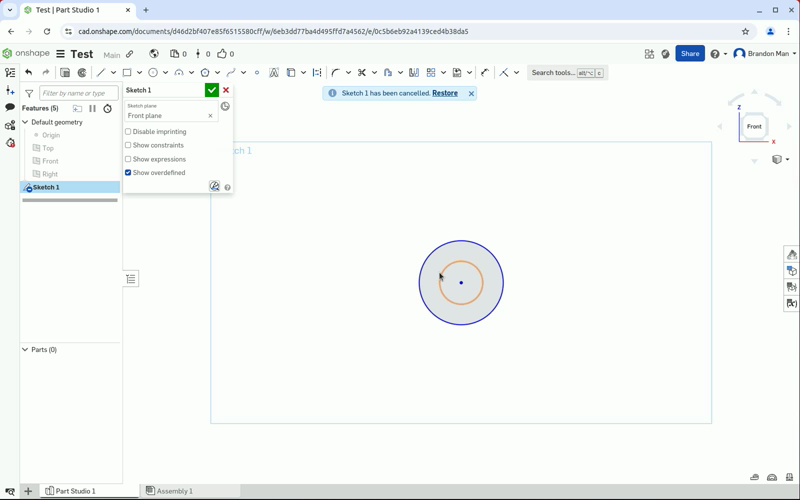
click(439, 272)
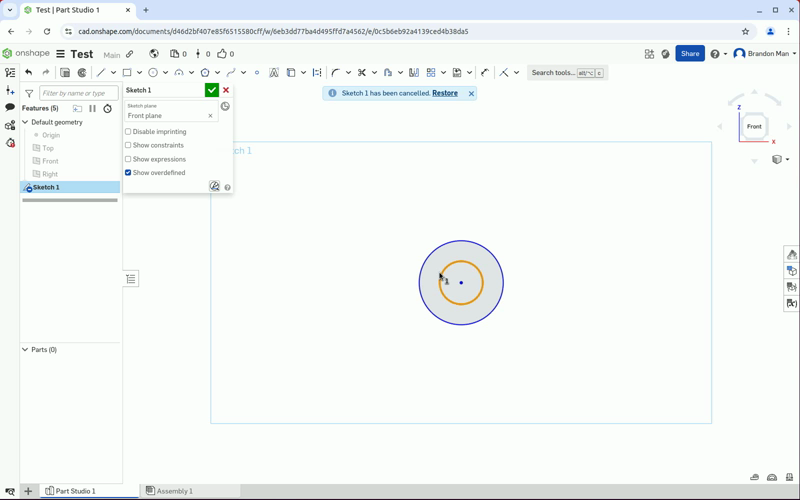
mouse_move(73, 352)
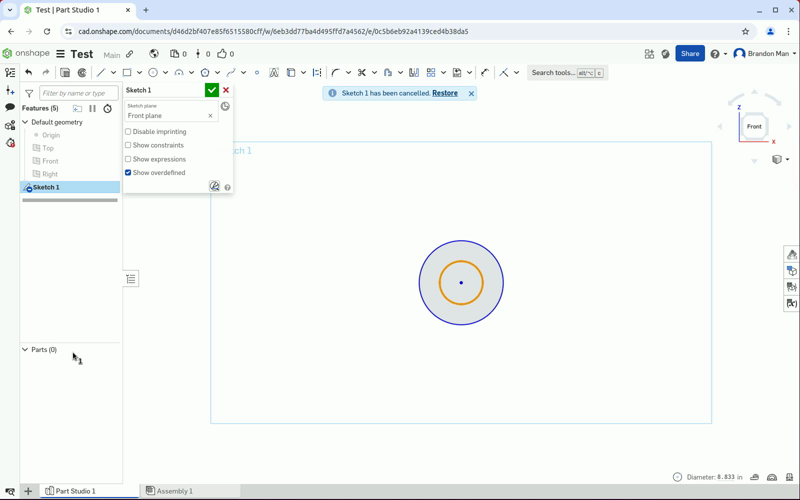
key(shift+y)
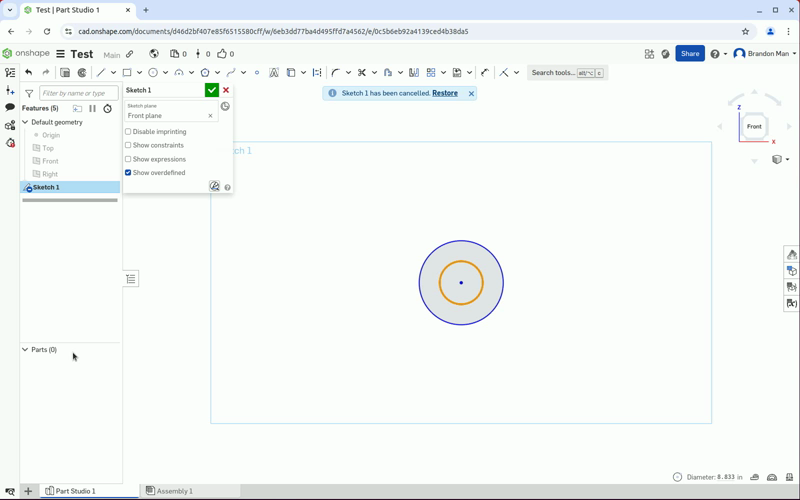
key(shift+e)
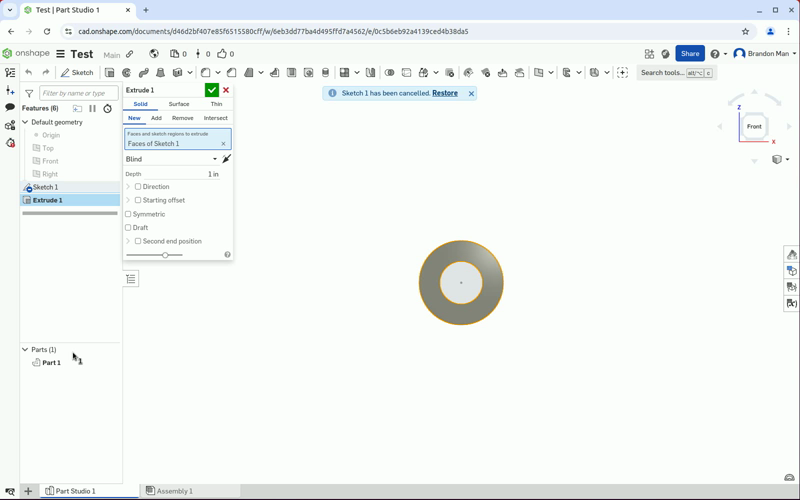
mouse_move(143, 106)
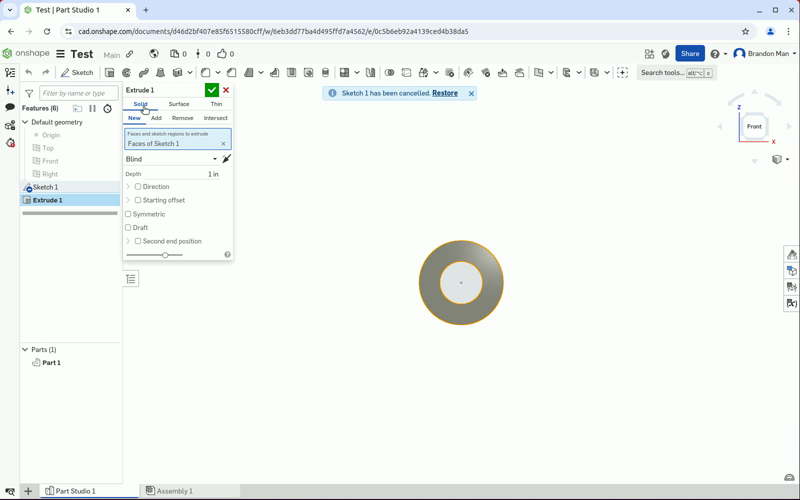
click(143, 106)
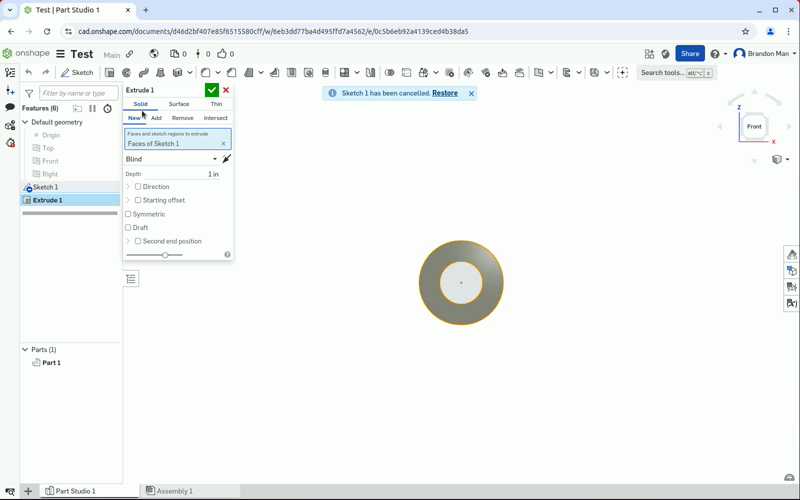
mouse_move(137, 120)
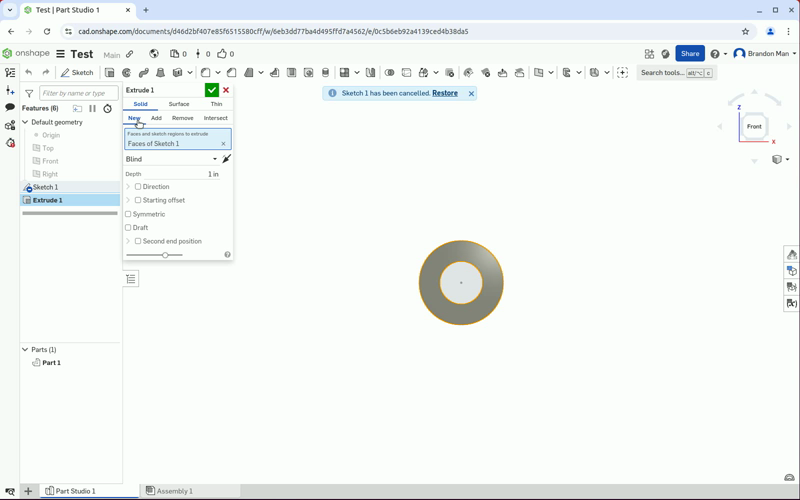
click(137, 120)
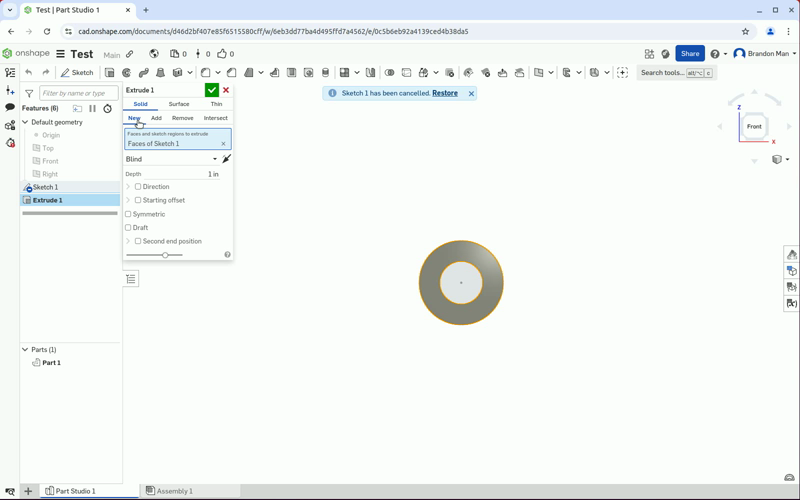
key(tab, 4)
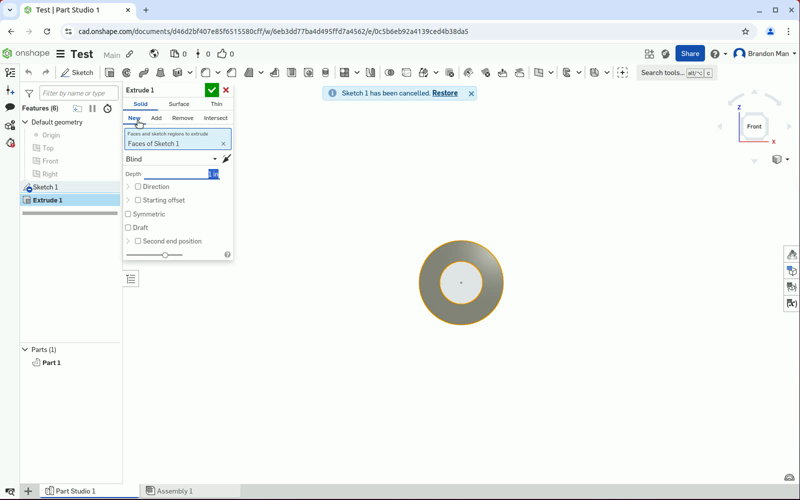
text(23.108)
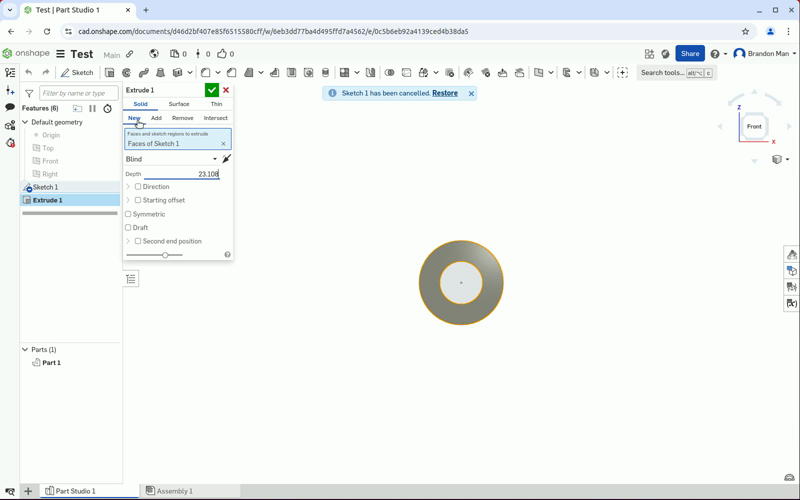
key(tab, 3)
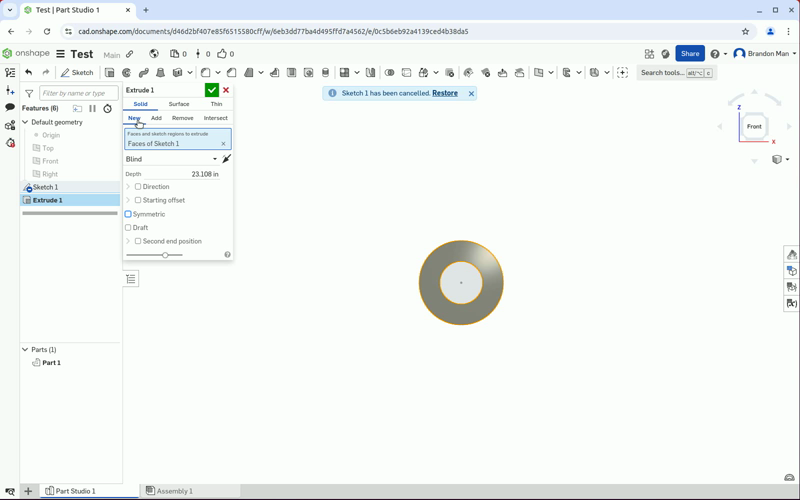
key(space)
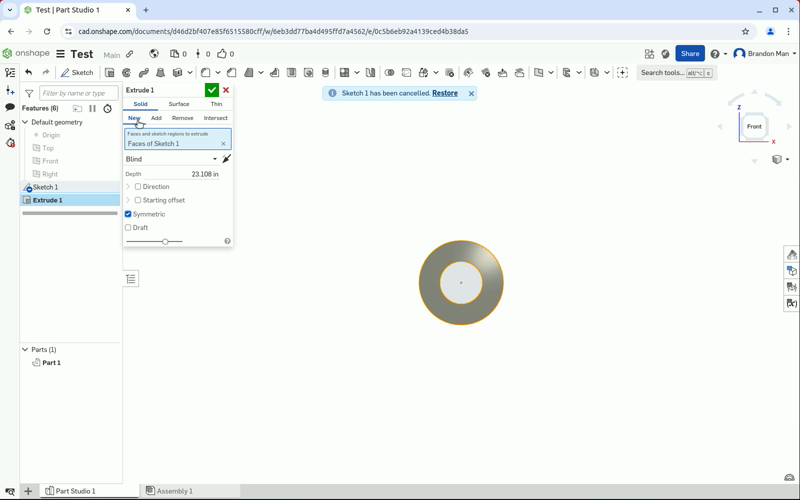
key(enter)
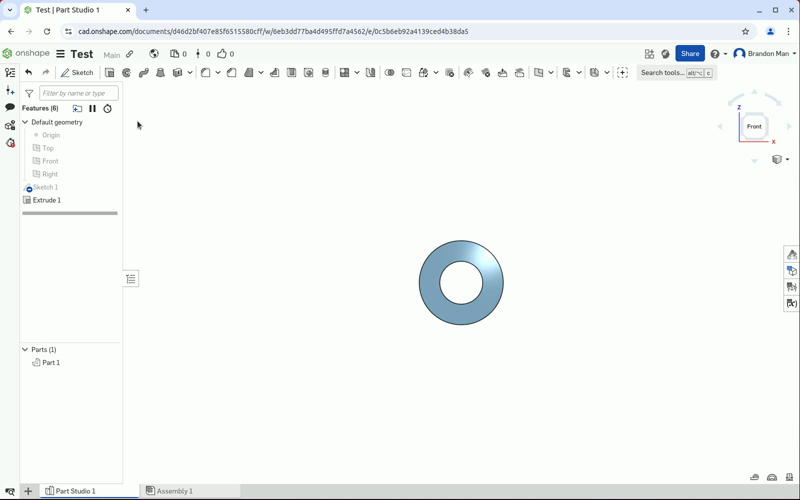
key(shift+h)
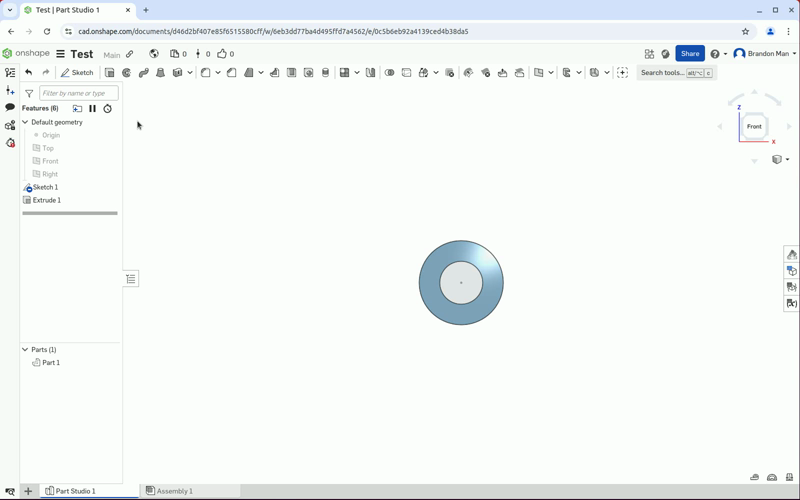
key(shift+h)
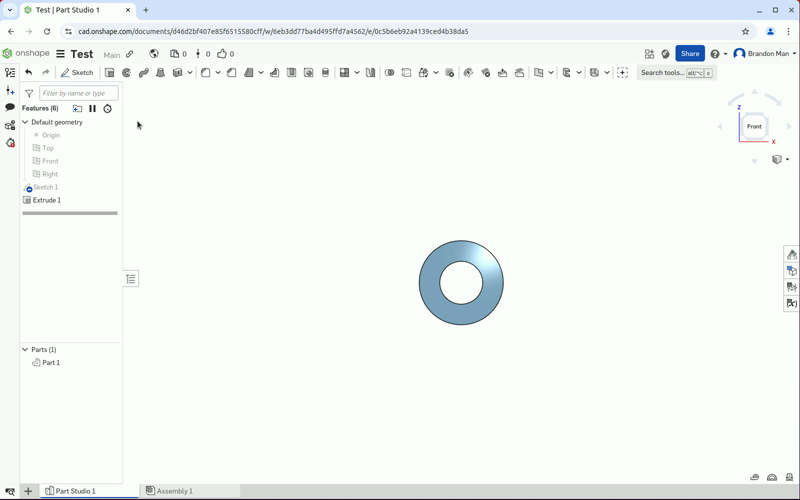
mouse_move(73, 189)
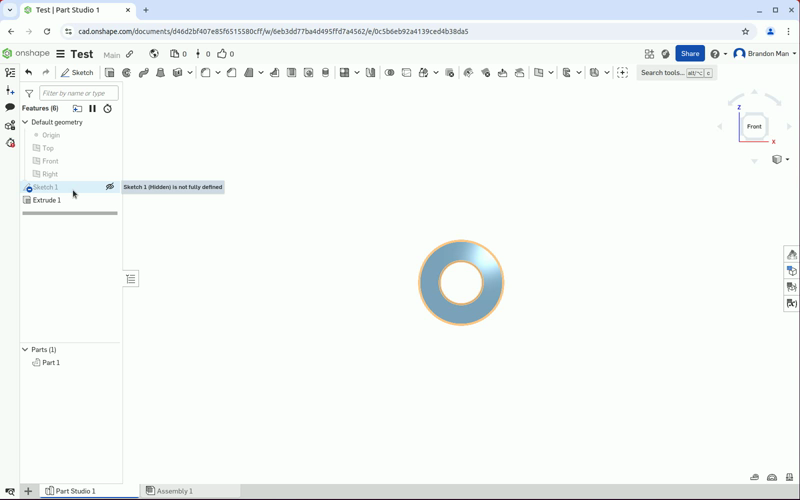
click(73, 189)
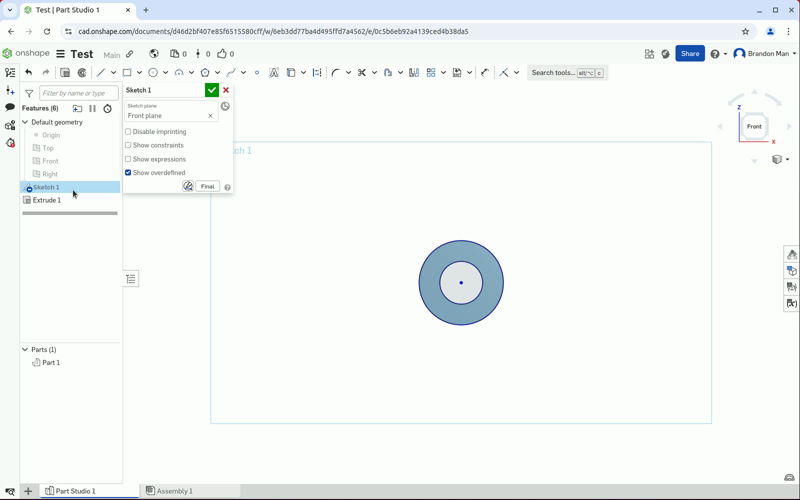
mouse_move(229, 92)
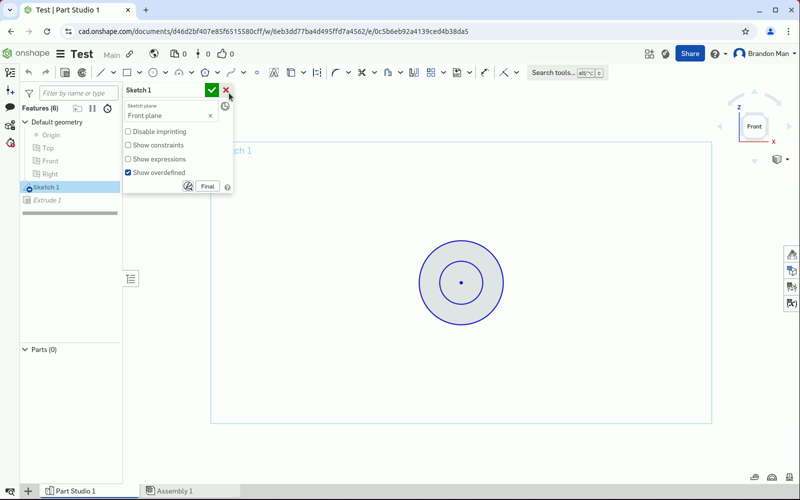
click(229, 92)
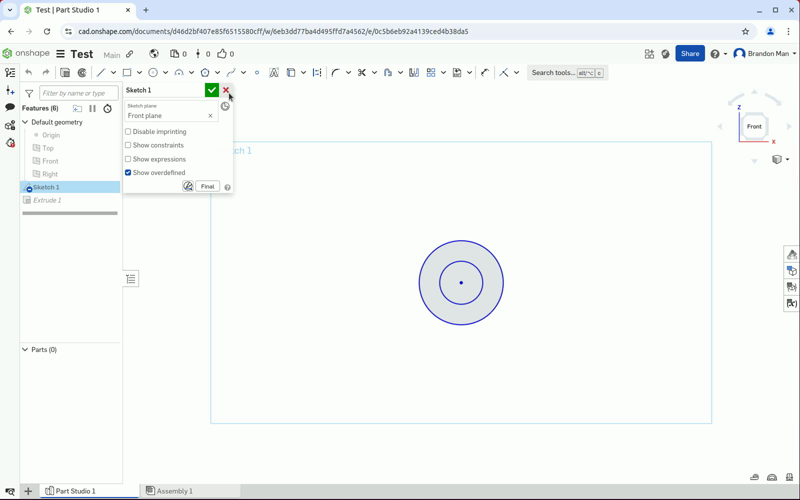
key(shift+s)
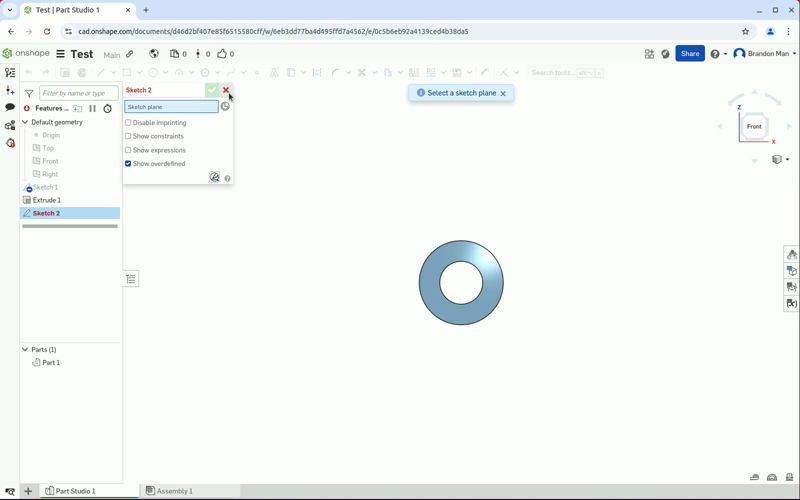
mouse_move(73, 163)
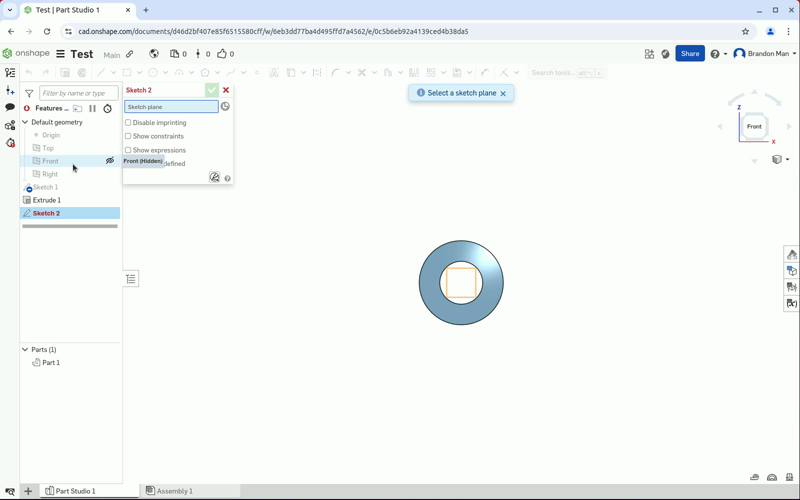
click(73, 163)
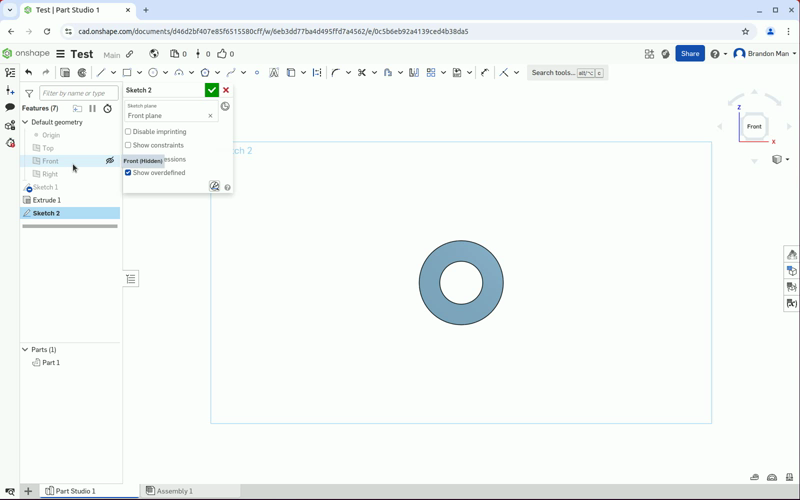
mouse_move(73, 352)
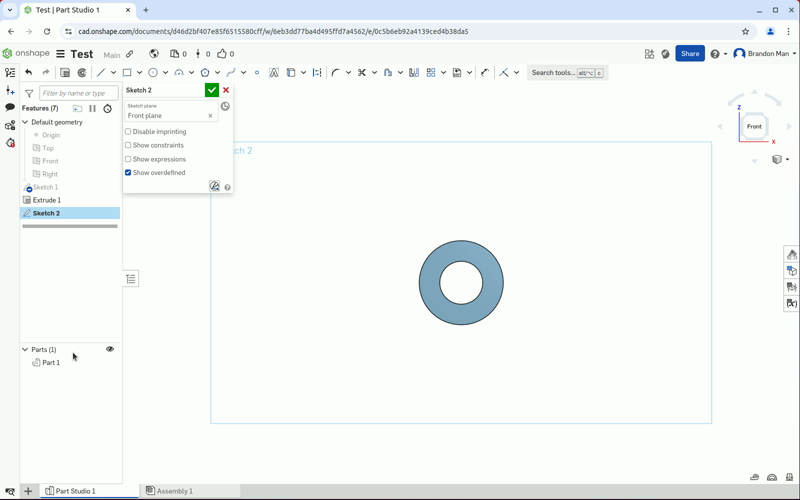
key(y)
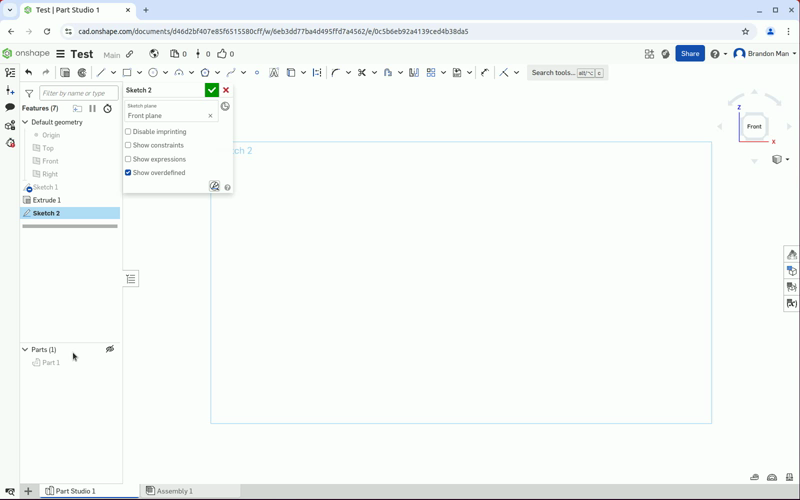
key(c)
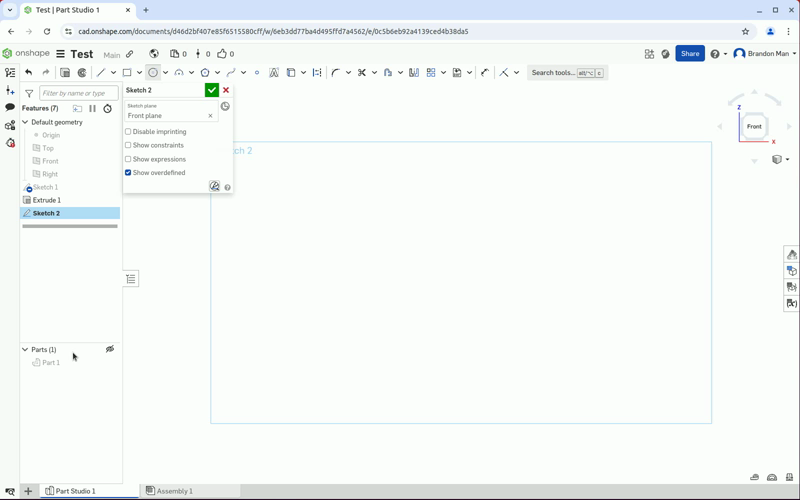
key_down(shift)
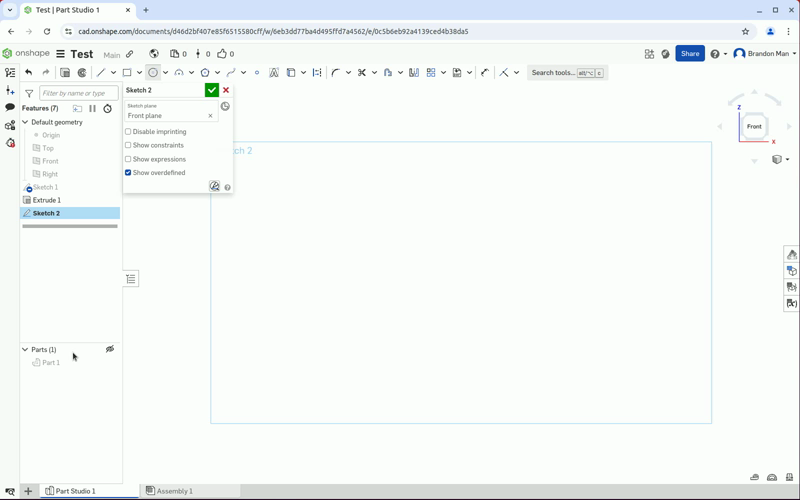
mouse_move(461, 282)
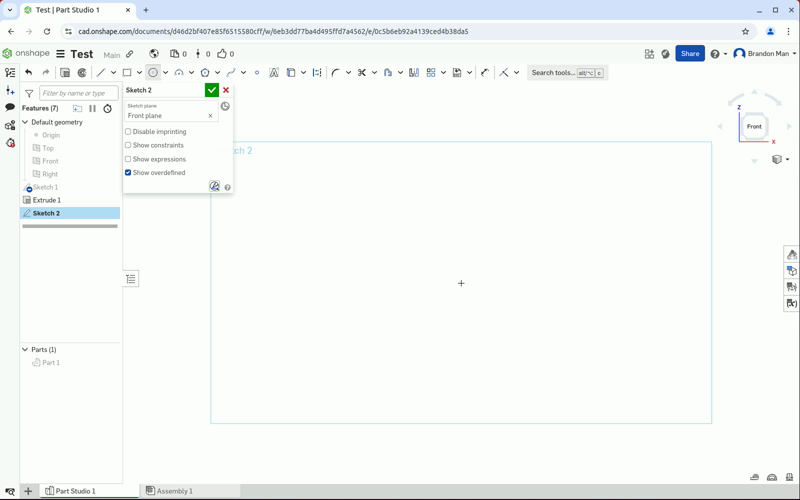
click(461, 282)
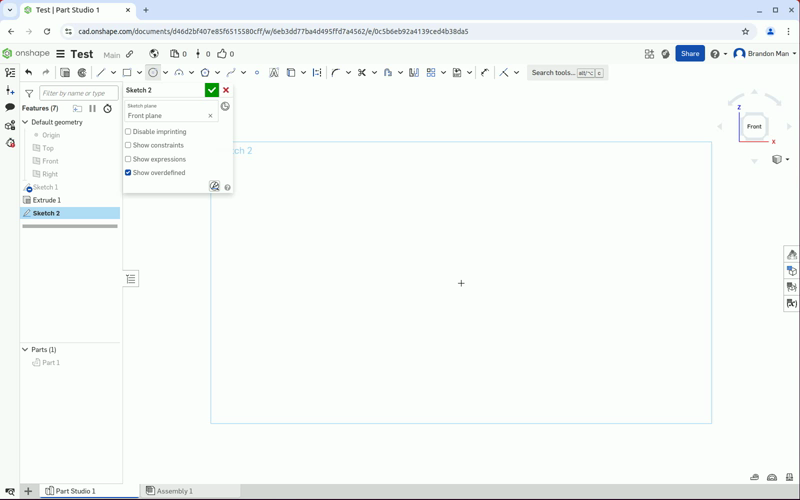
key_up(shift)
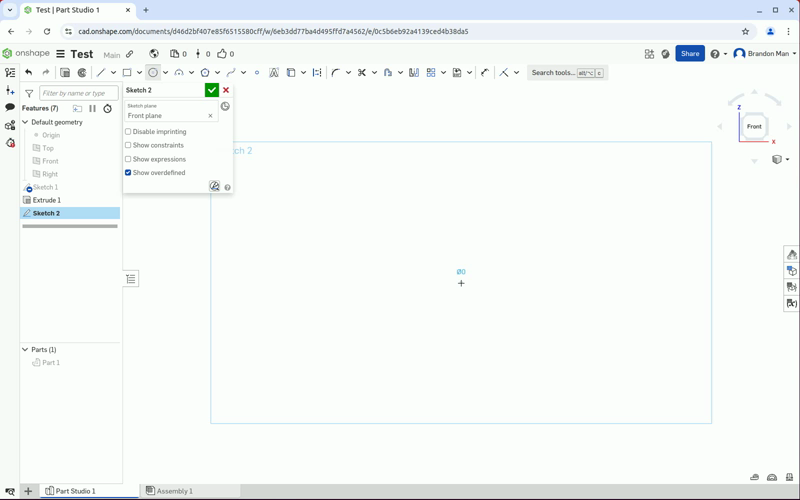
mouse_move(482, 282)
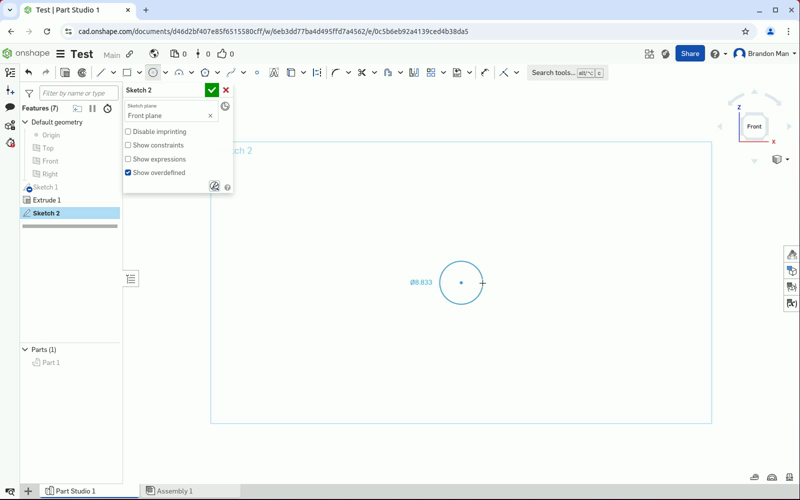
click(482, 282)
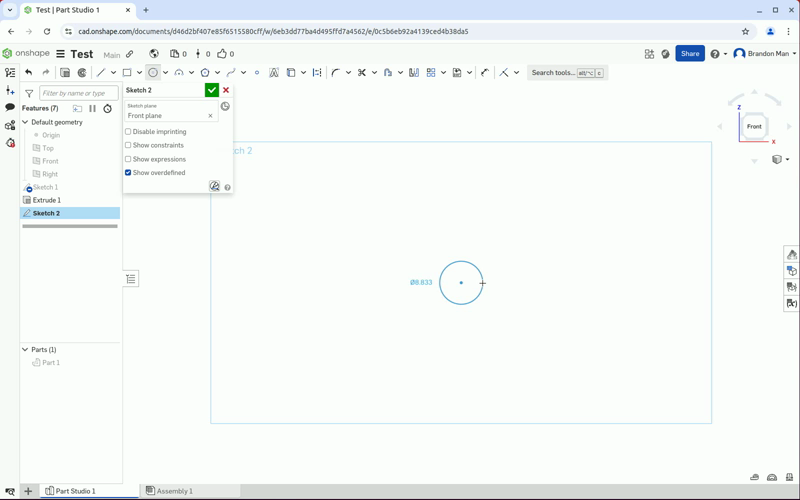
key(esc)
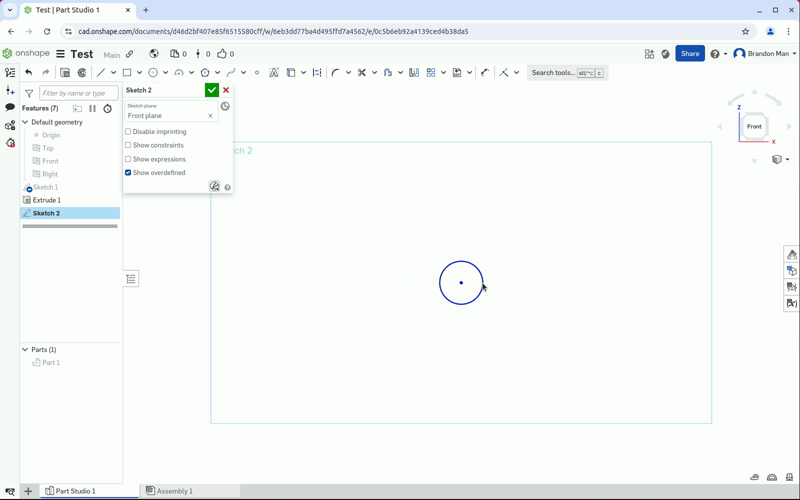
mouse_move(452, 284)
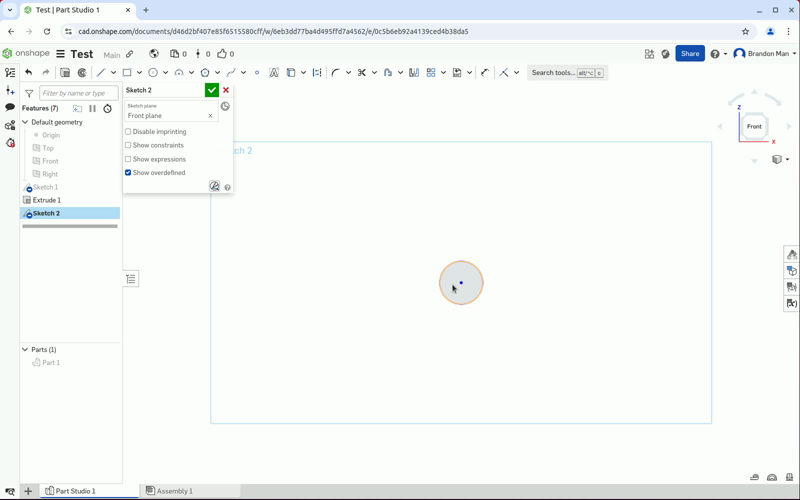
scroll(6)
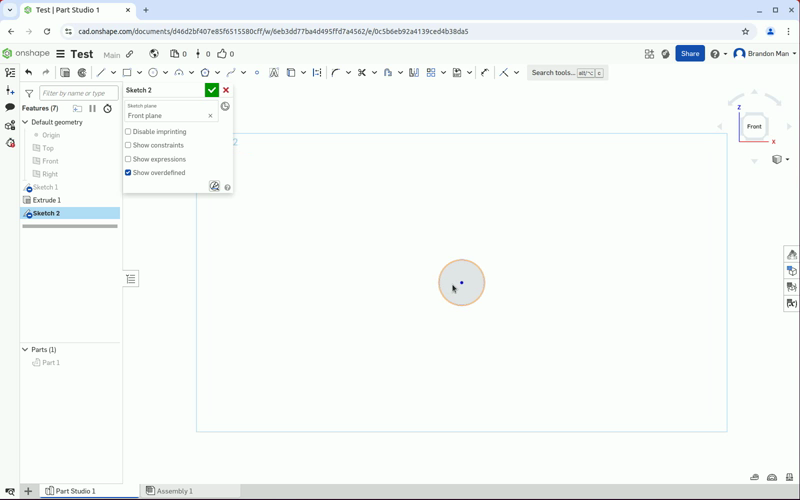
scroll(6)
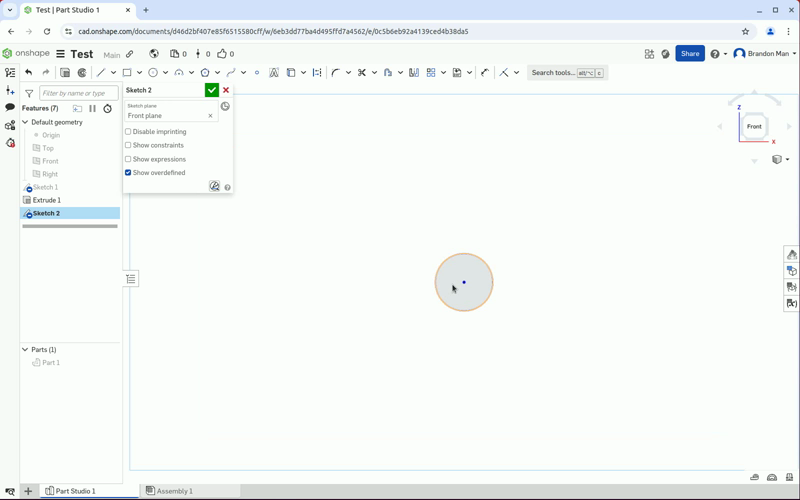
scroll(6)
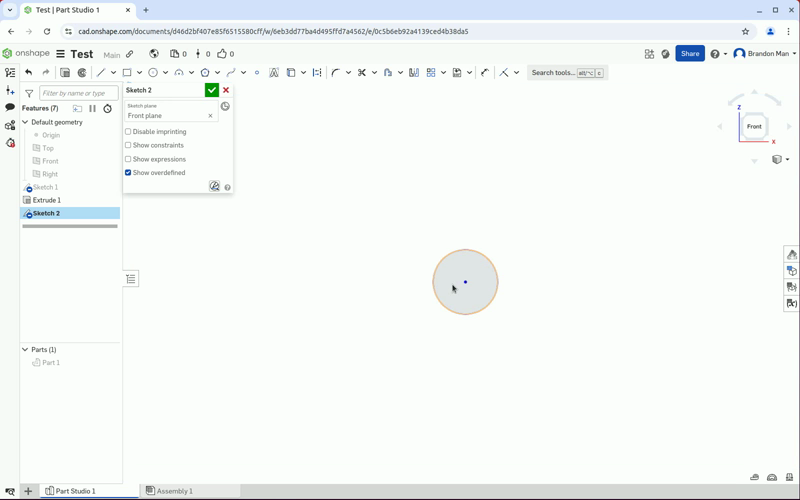
scroll(6)
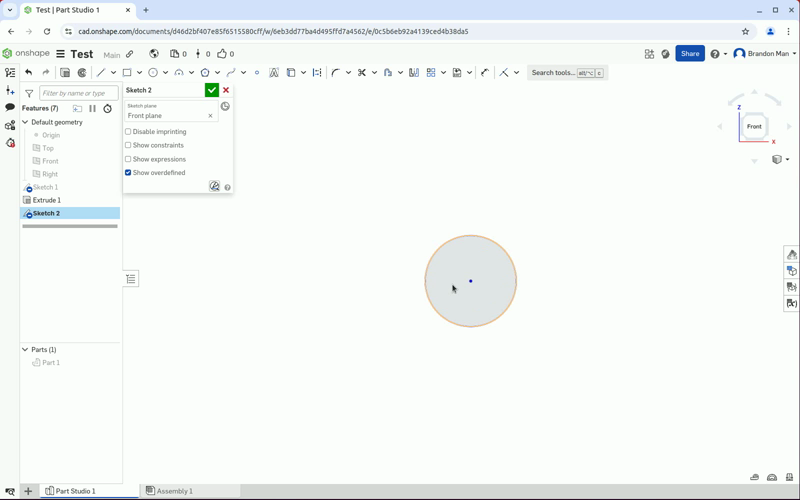
scroll(6)
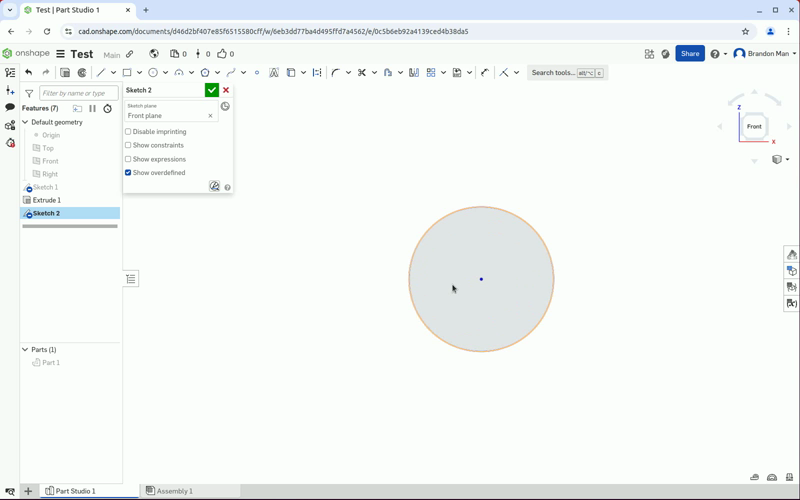
scroll(6)
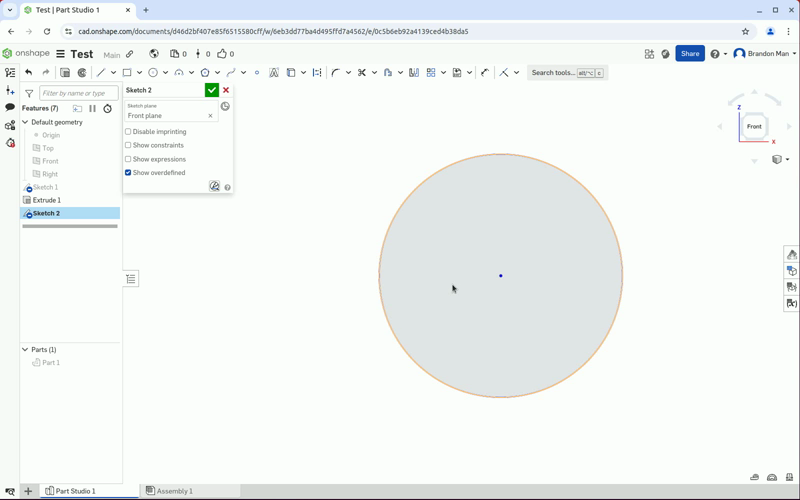
scroll(6)
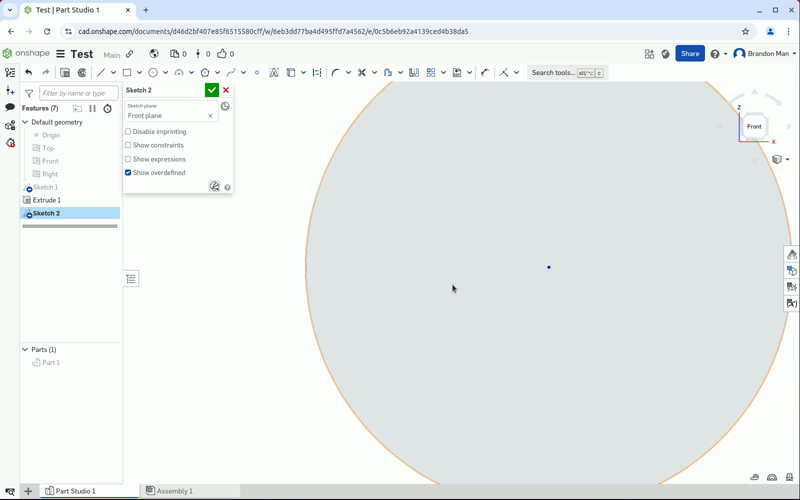
click(452, 284)
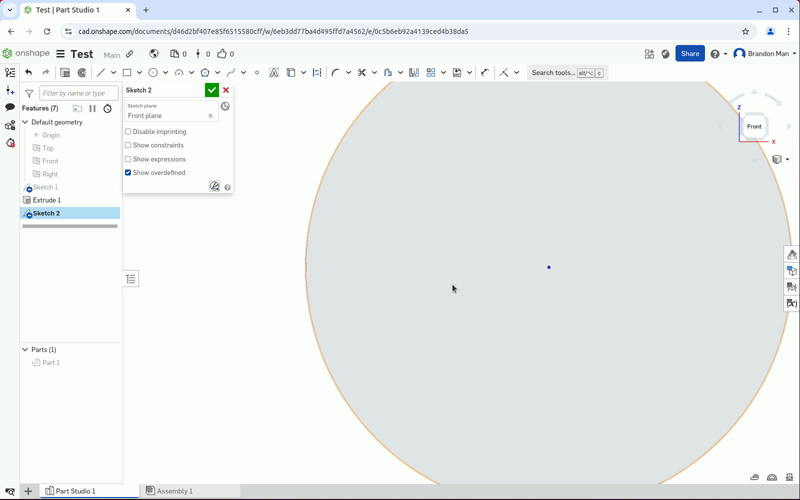
scroll(-6)
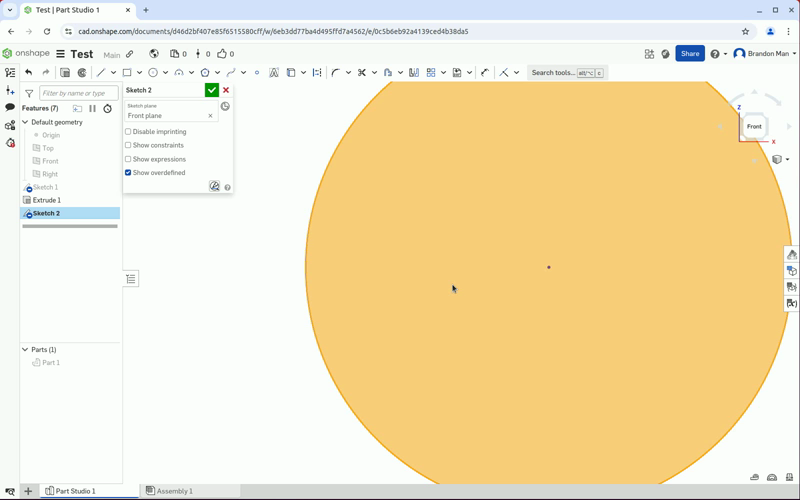
scroll(-6)
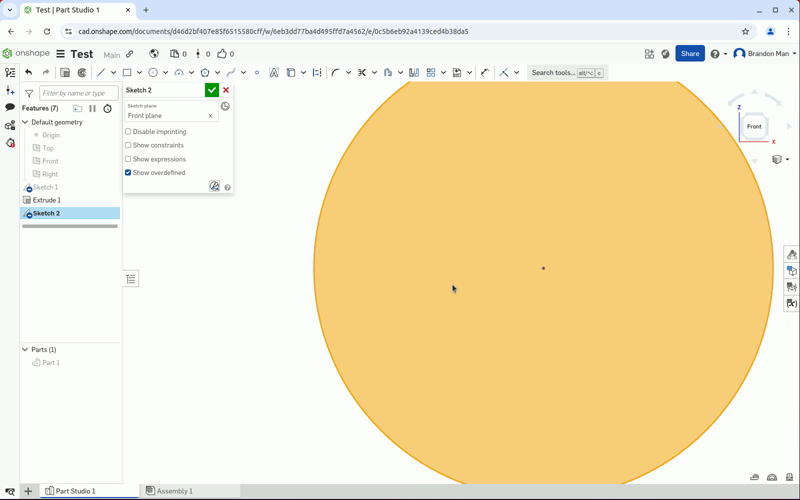
scroll(-6)
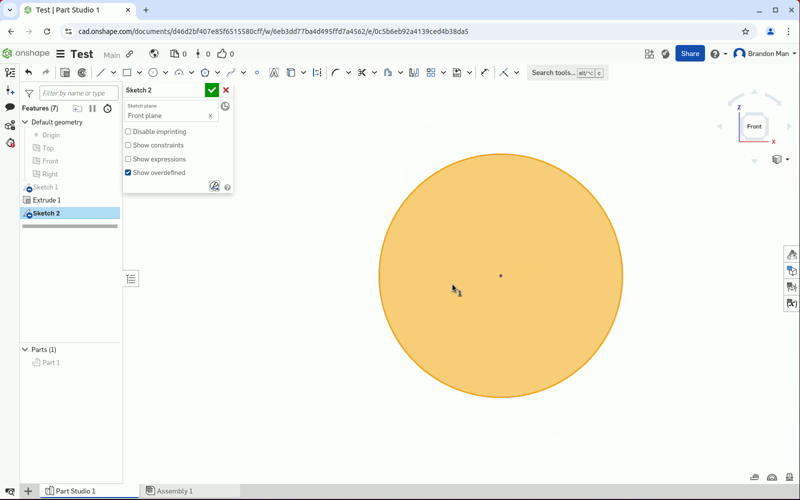
scroll(-6)
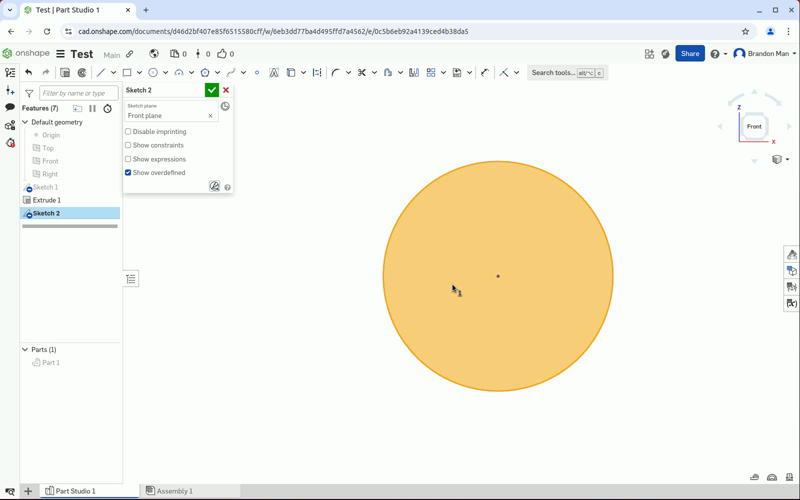
scroll(-6)
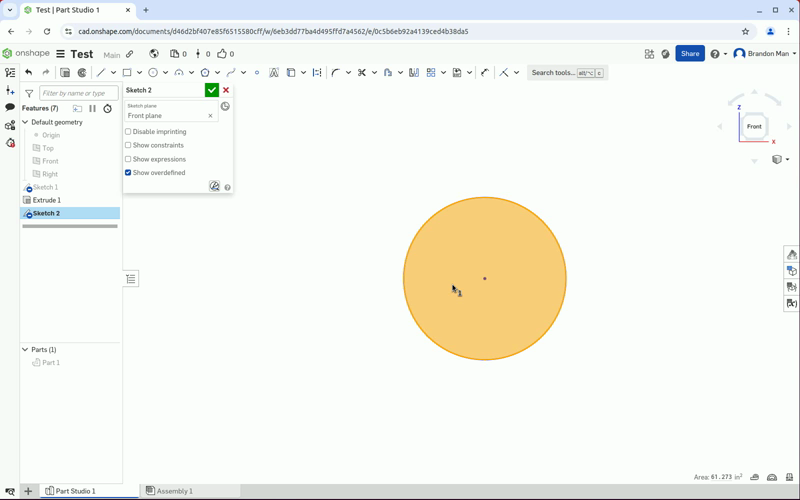
scroll(-6)
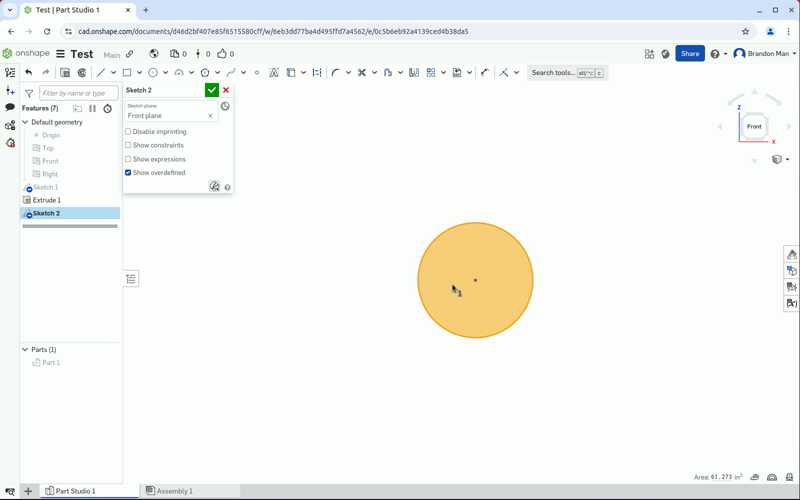
scroll(-6)
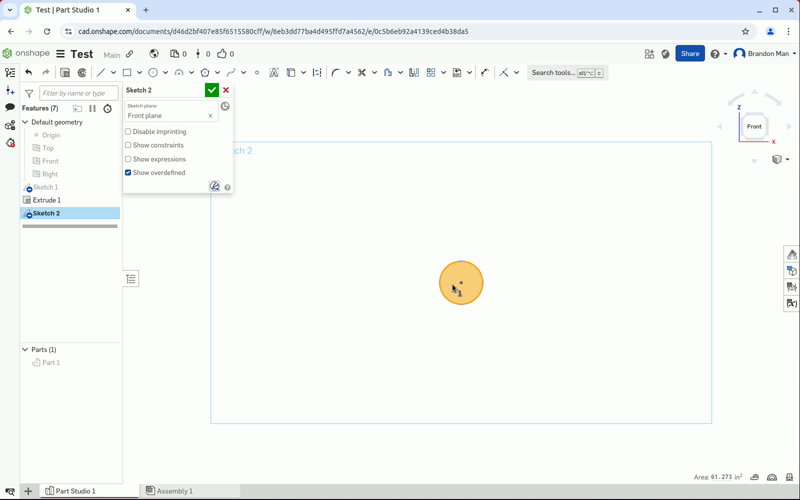
mouse_move(73, 352)
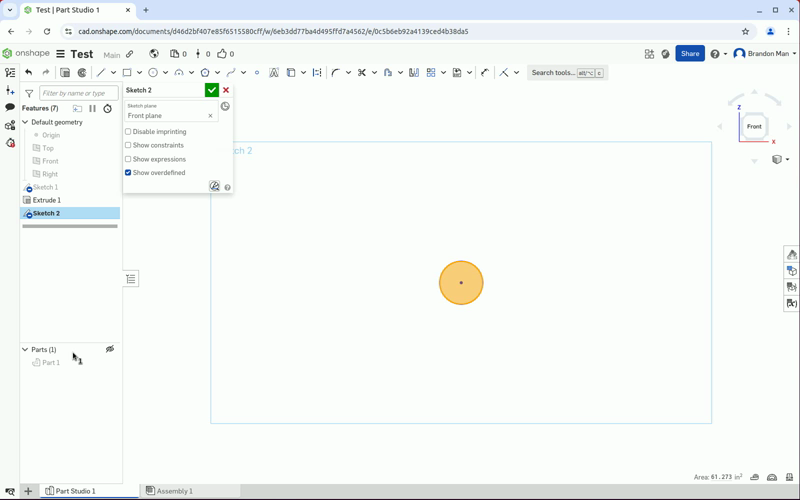
key(shift+y)
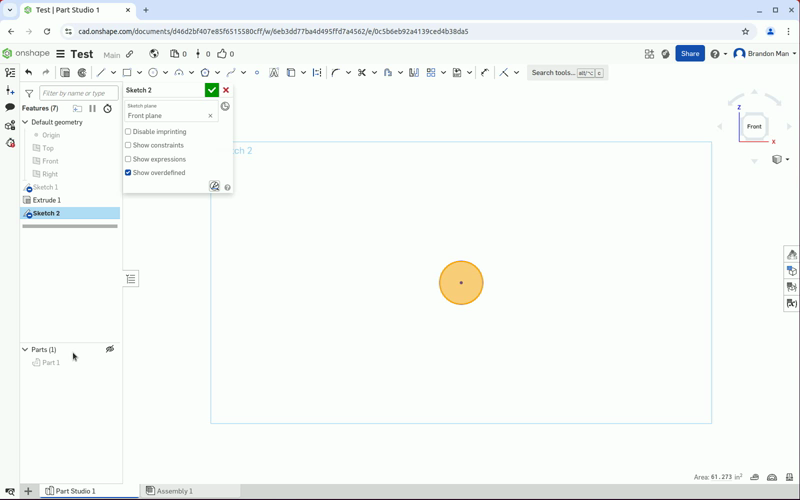
key(shift+e)
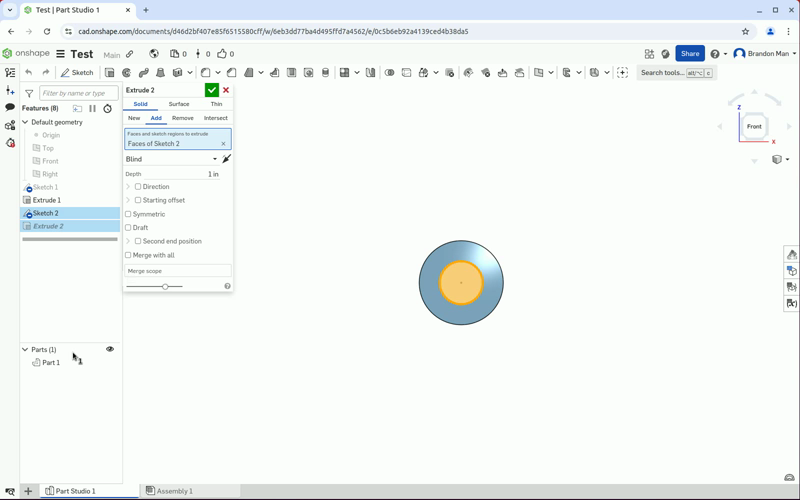
mouse_move(143, 106)
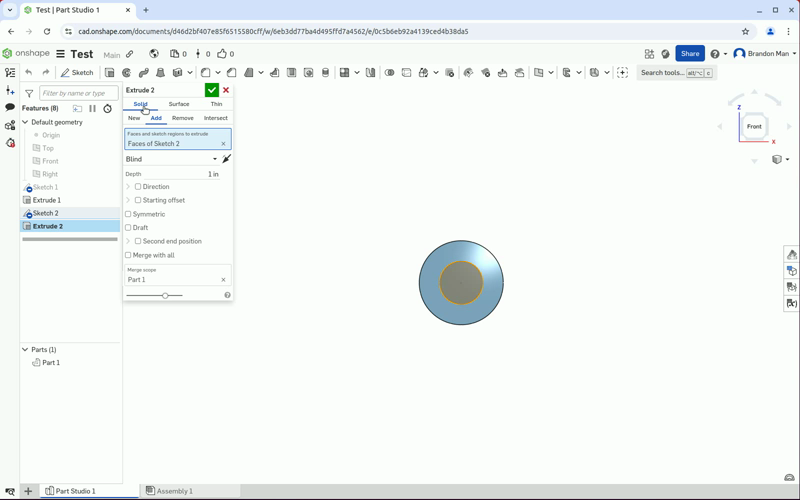
click(143, 106)
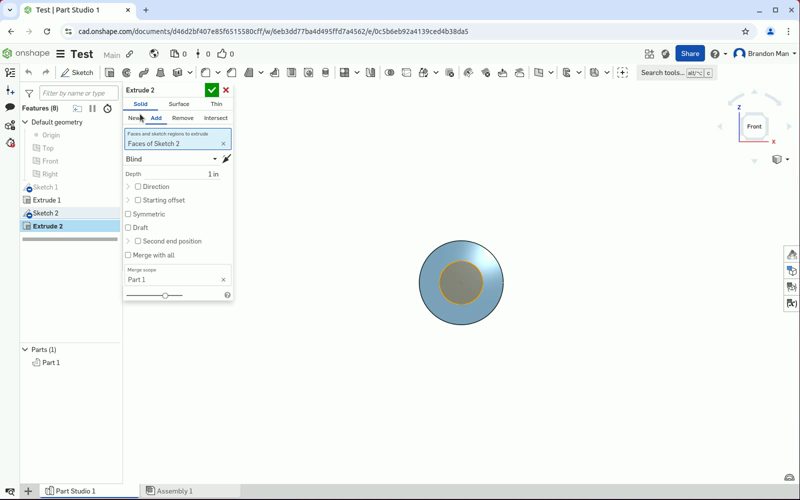
mouse_move(137, 120)
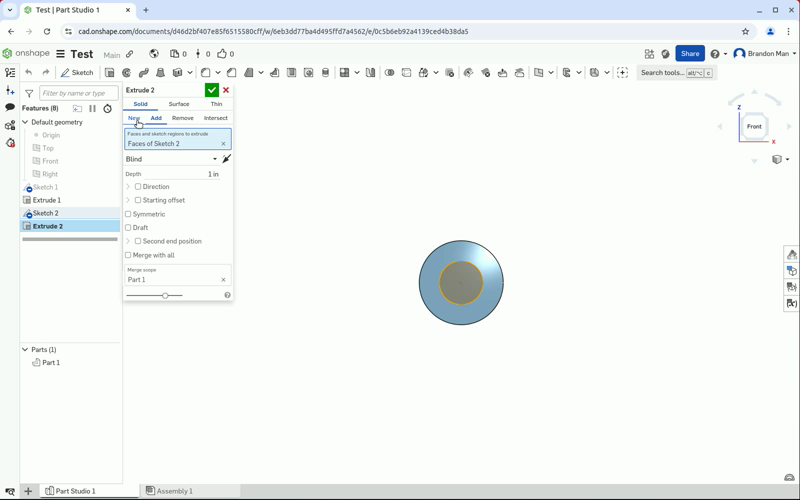
click(137, 120)
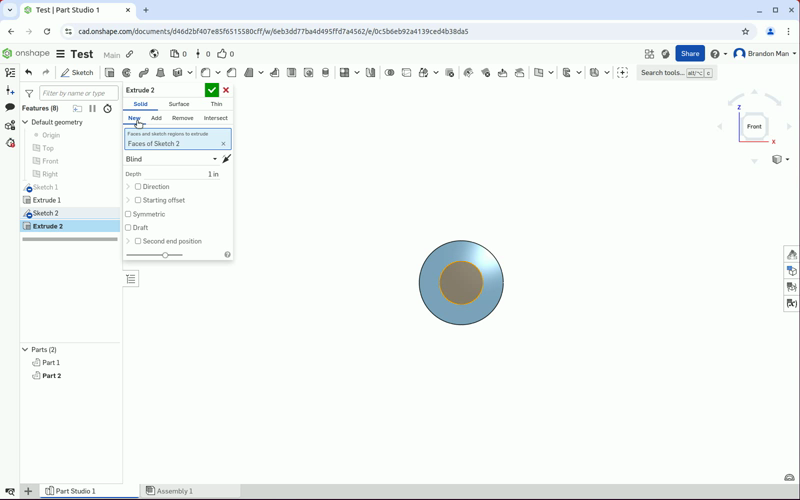
key(tab, 4)
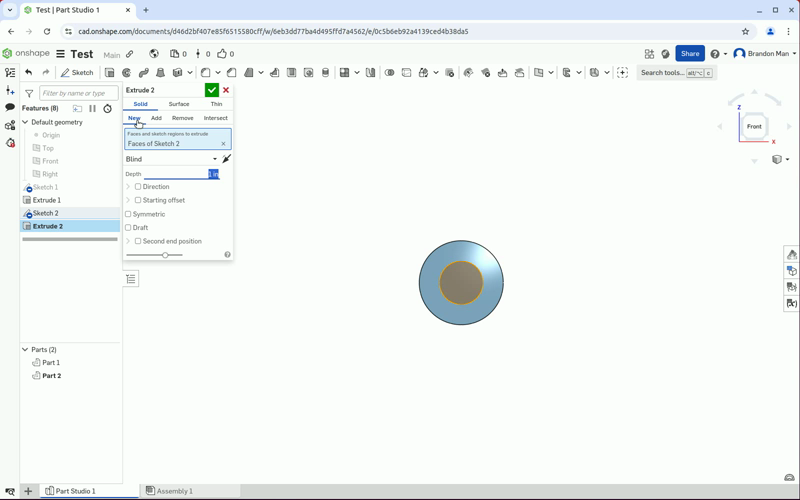
text(46.216)
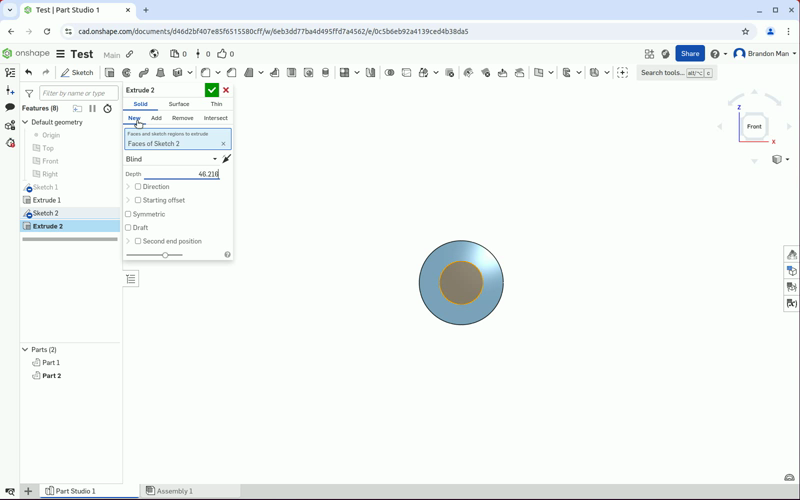
key(tab, 3)
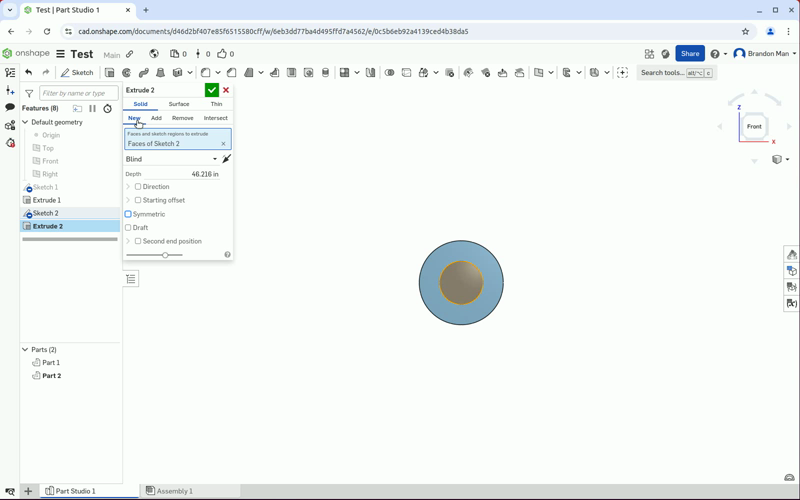
key(space)
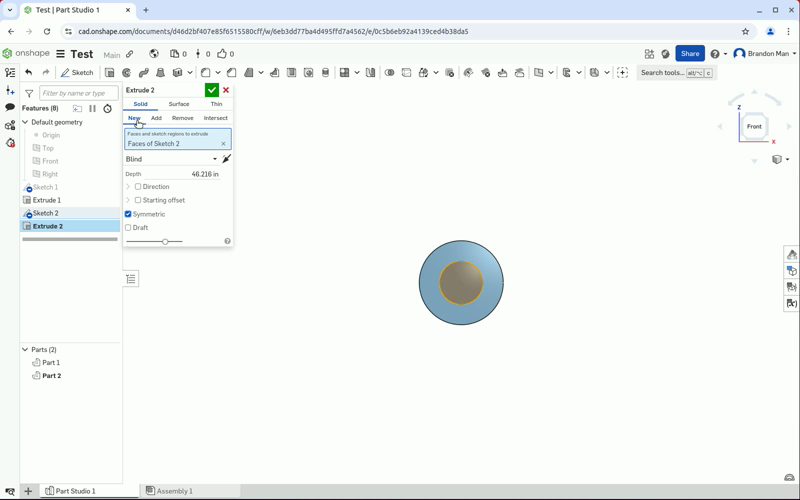
key(enter)
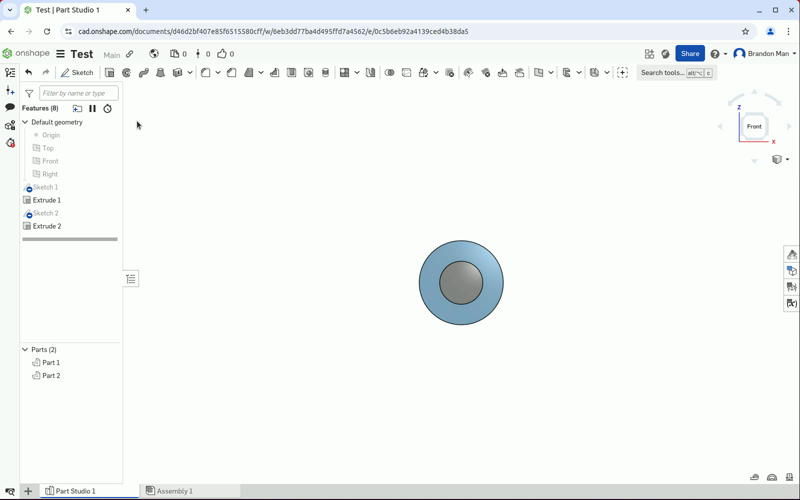
key(shift+h)
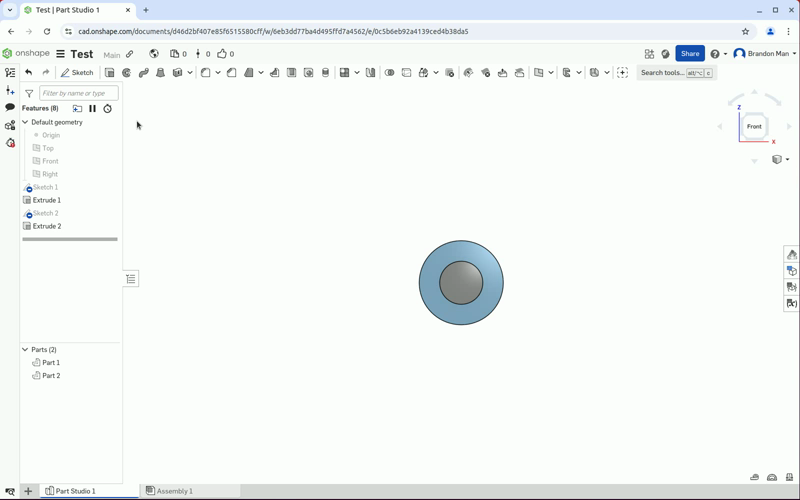
key(shift+h)
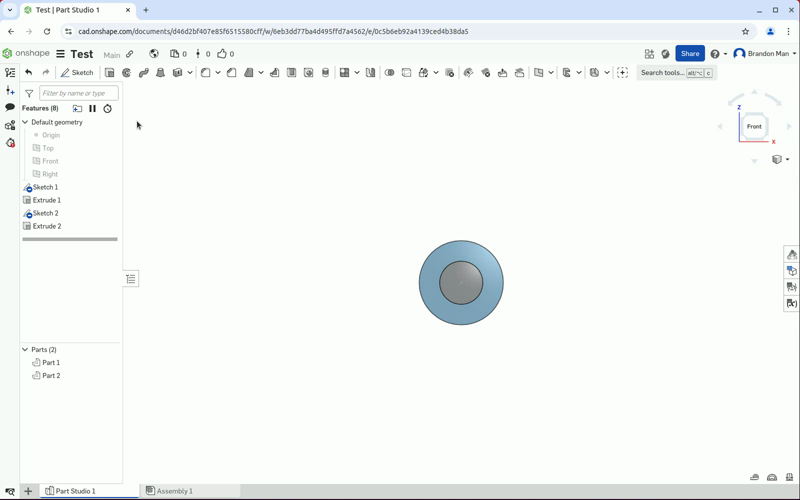
key(shift+7)
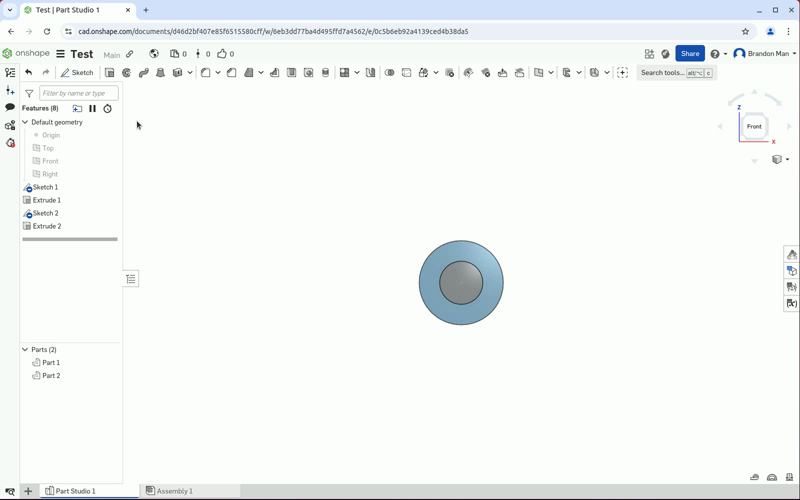
key(left, 2)
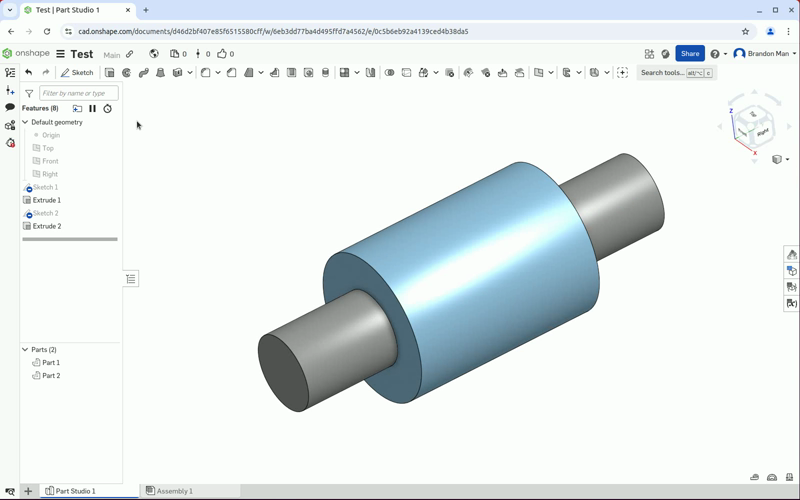
key(down, 2)
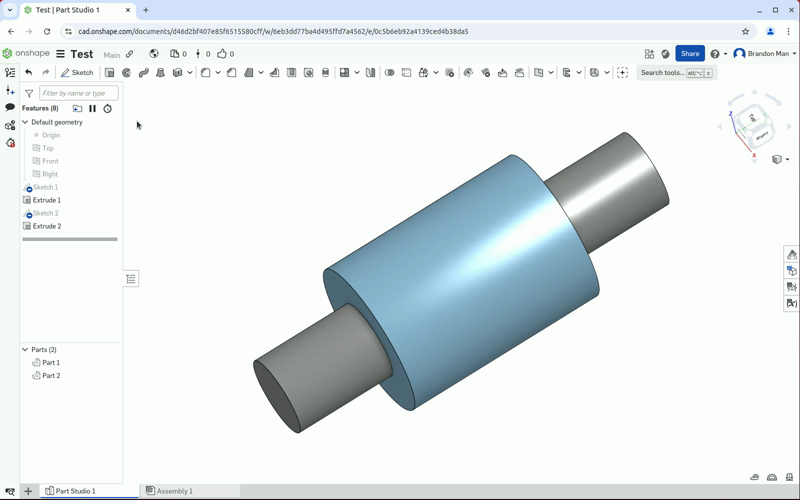
key(up, 2)
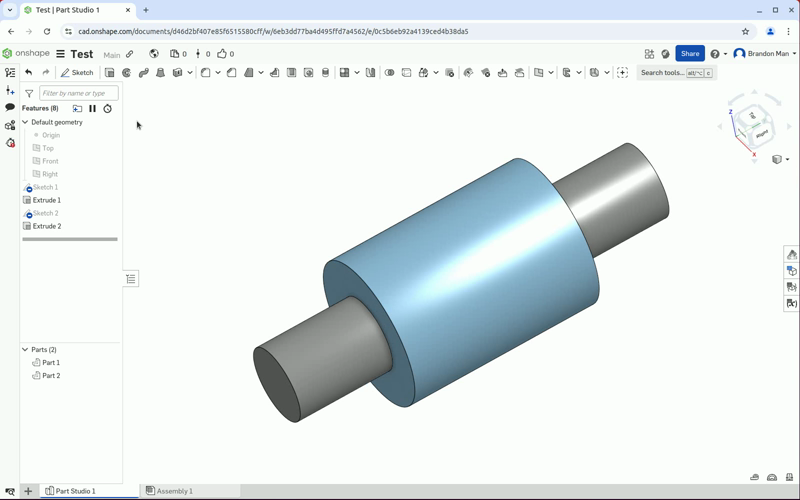
key(right, 2)
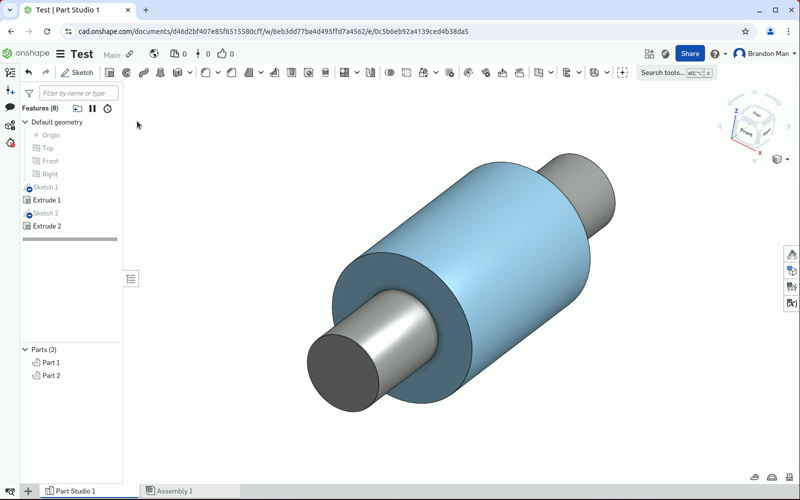
mouse_move(73, 189)
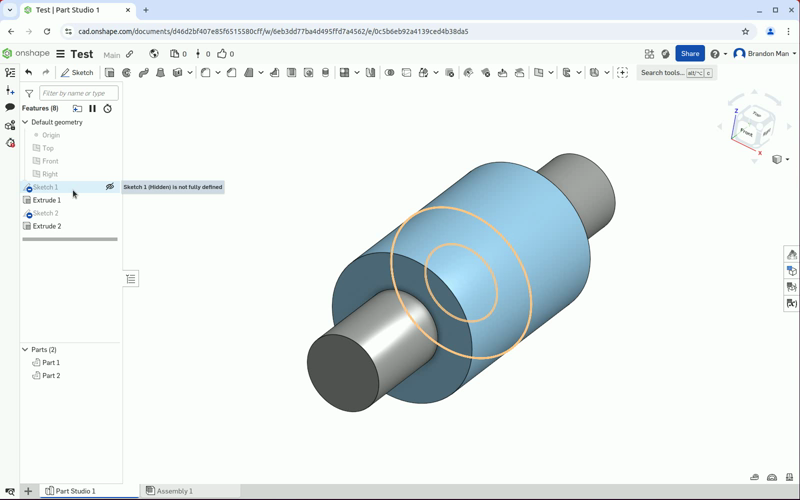
click(73, 189)